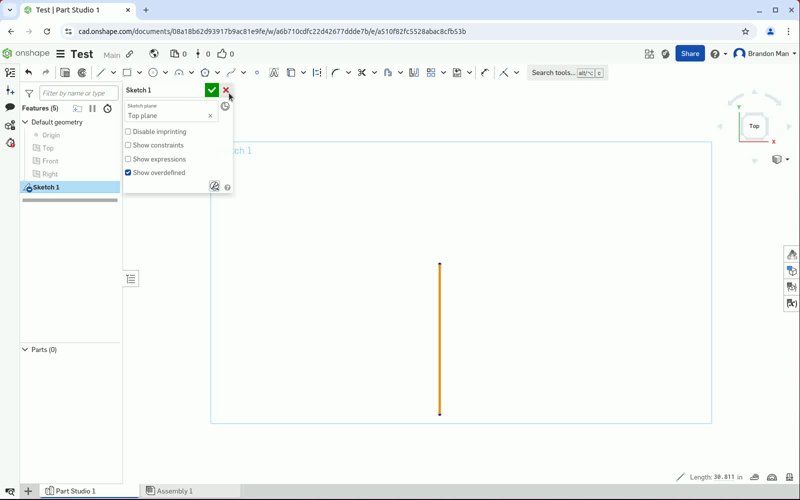
key(shift+h)
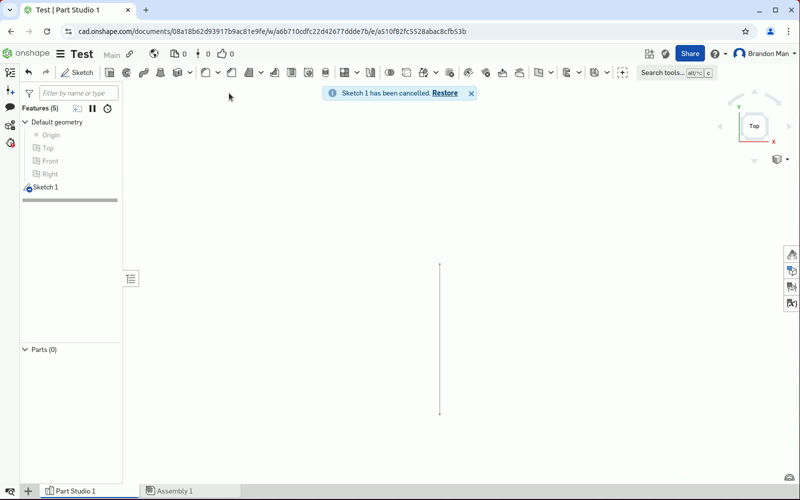
key(shift+s)
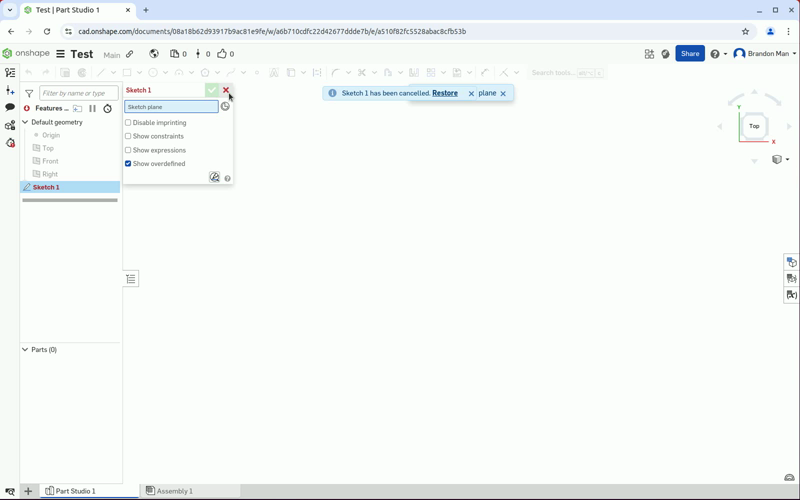
mouse_move(73, 150)
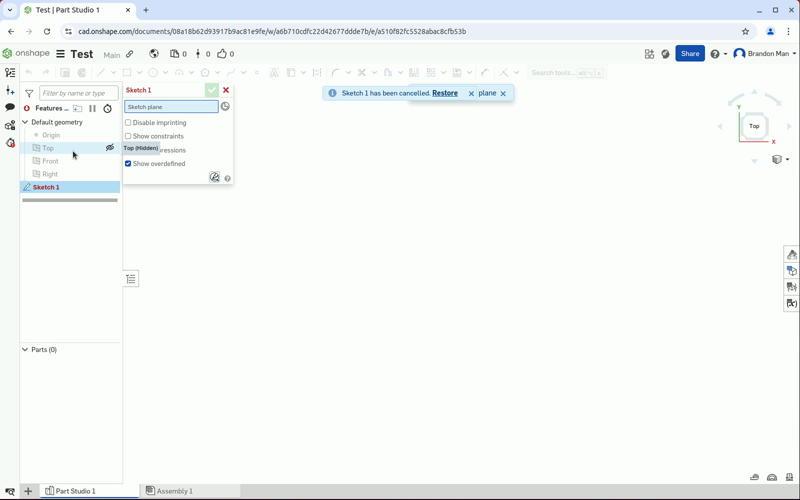
click(73, 150)
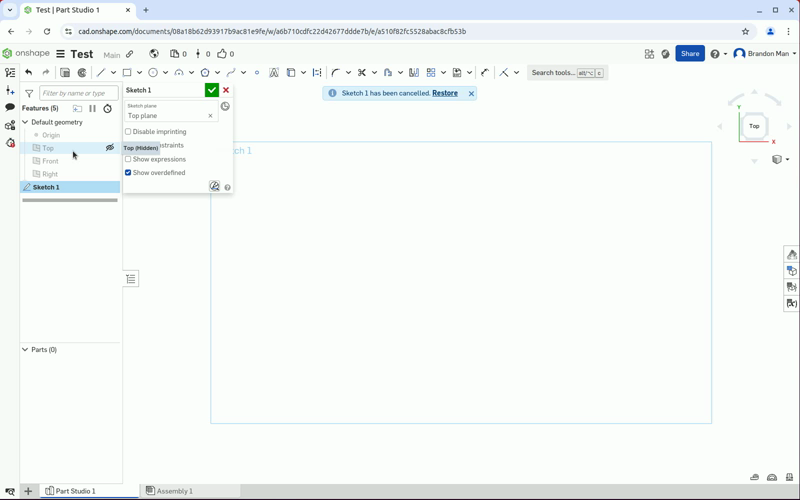
mouse_move(73, 352)
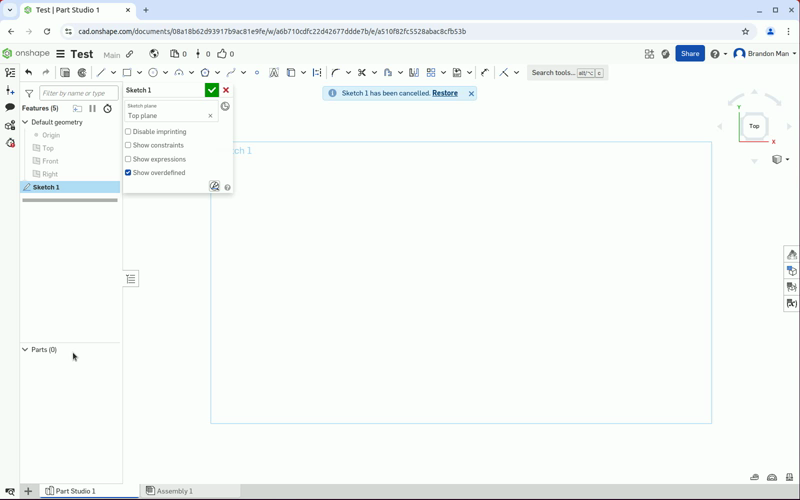
key(y)
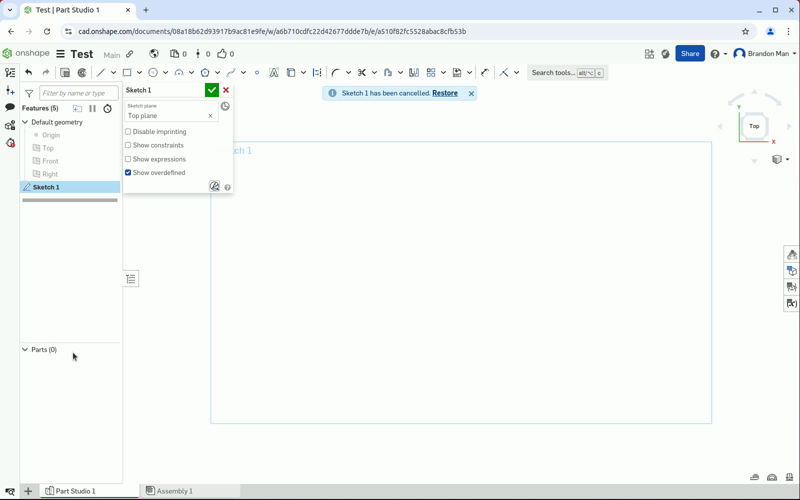
key(l)
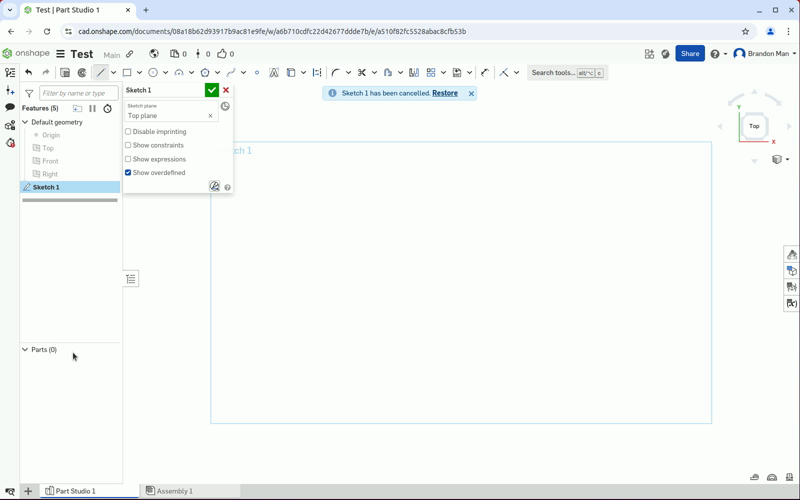
key_down(shift)
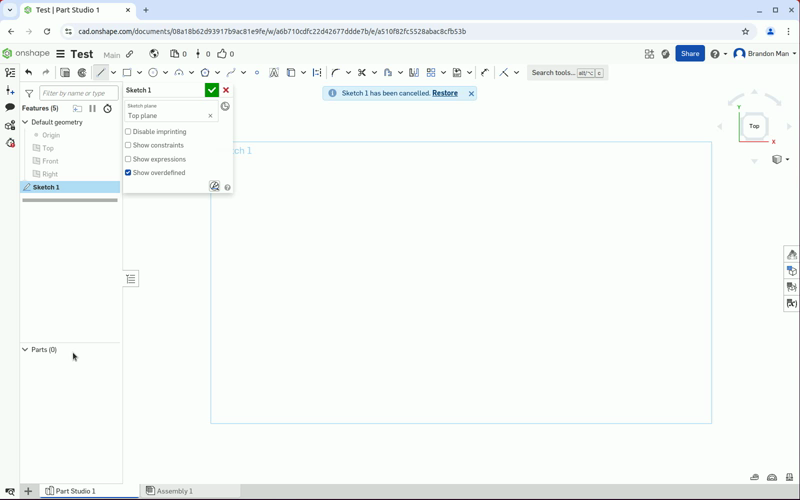
mouse_move(422, 177)
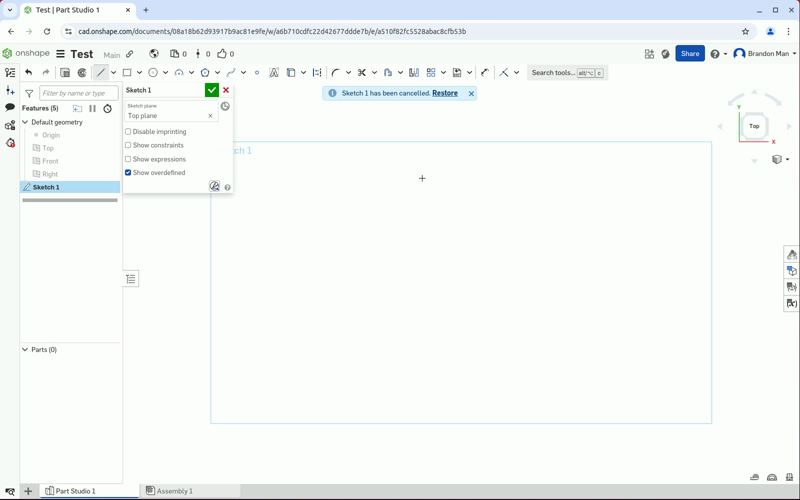
click(422, 177)
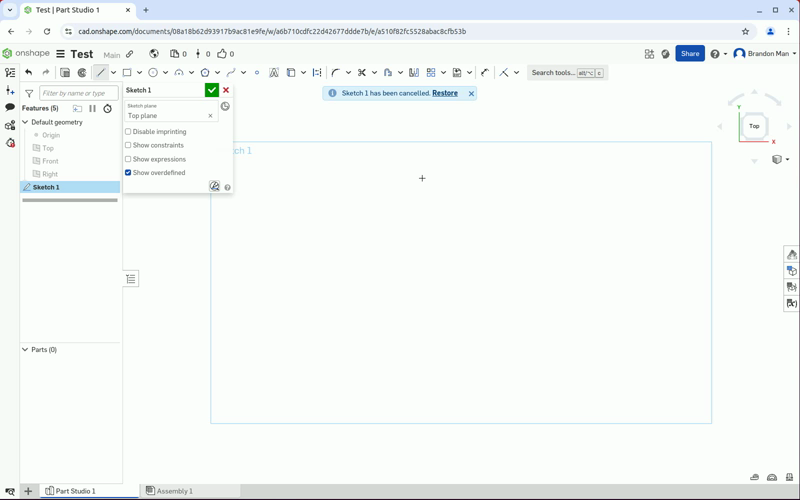
key_up(shift)
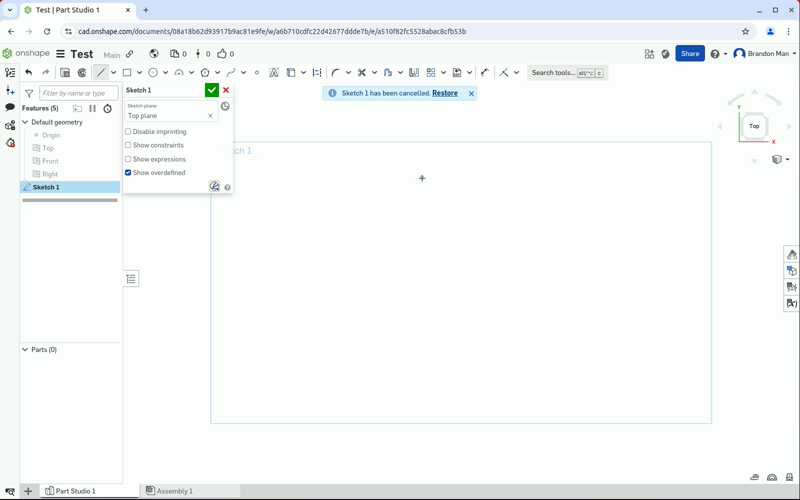
key_down(shift)
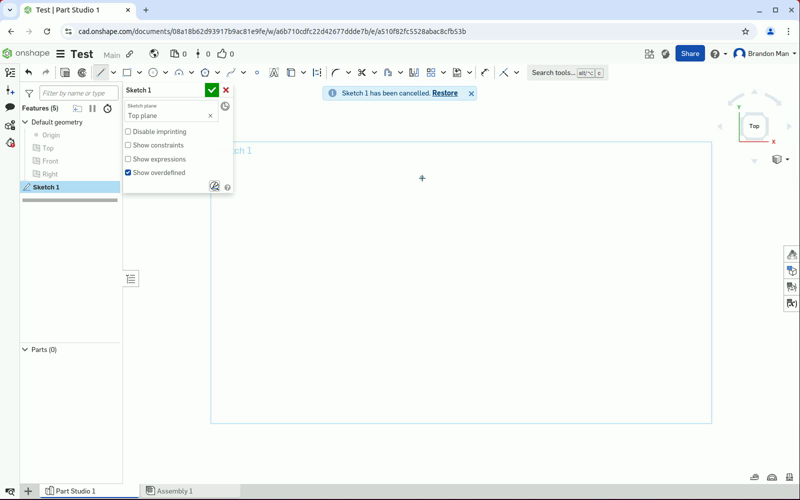
mouse_move(452, 177)
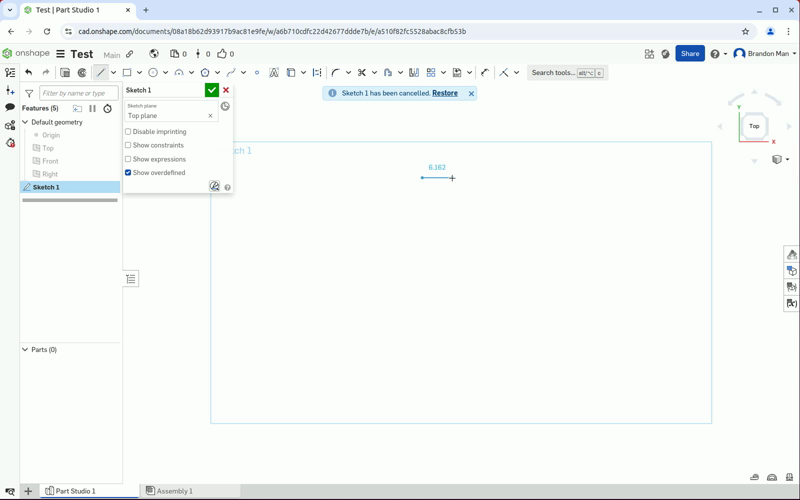
mouse_move(431, 205)
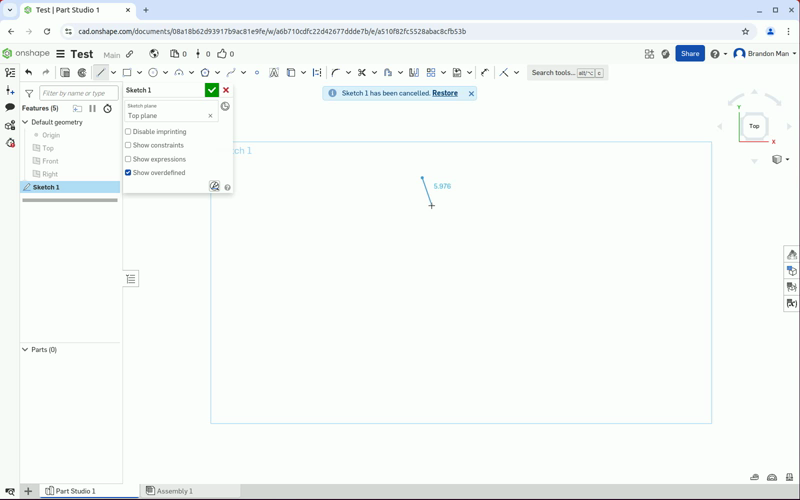
click(431, 205)
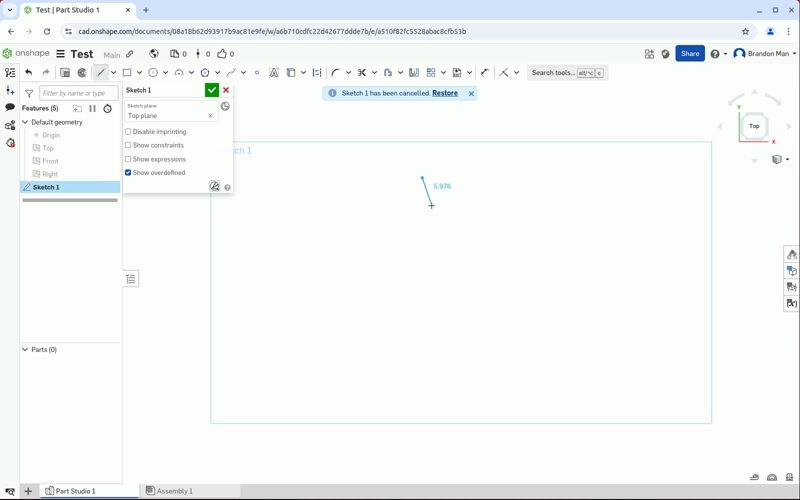
key_up(shift)
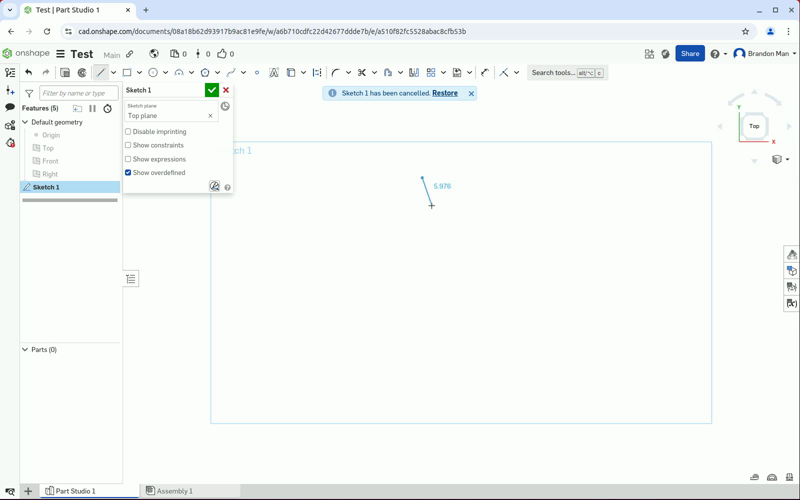
key(esc)
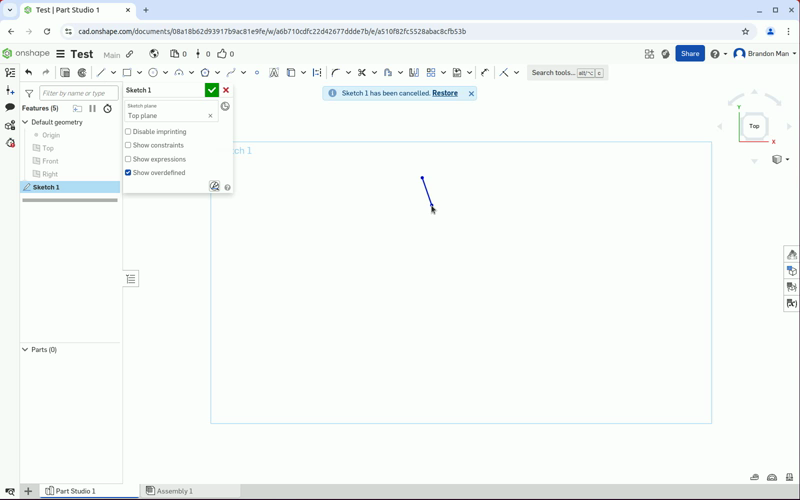
key(a)
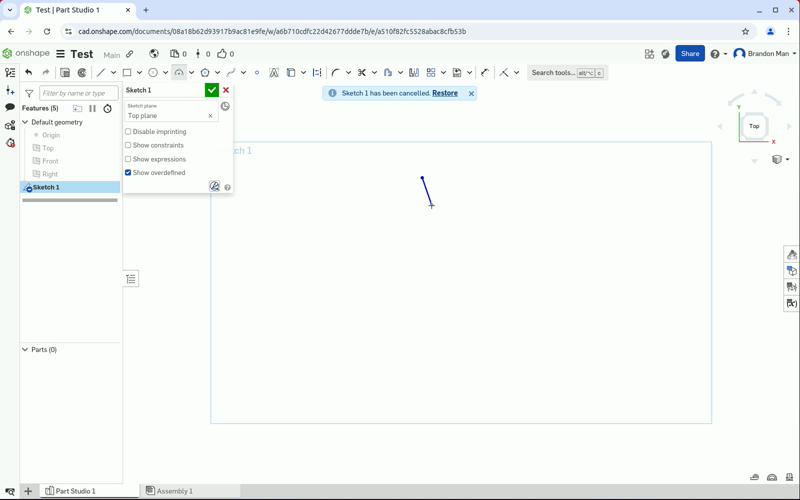
mouse_move(431, 205)
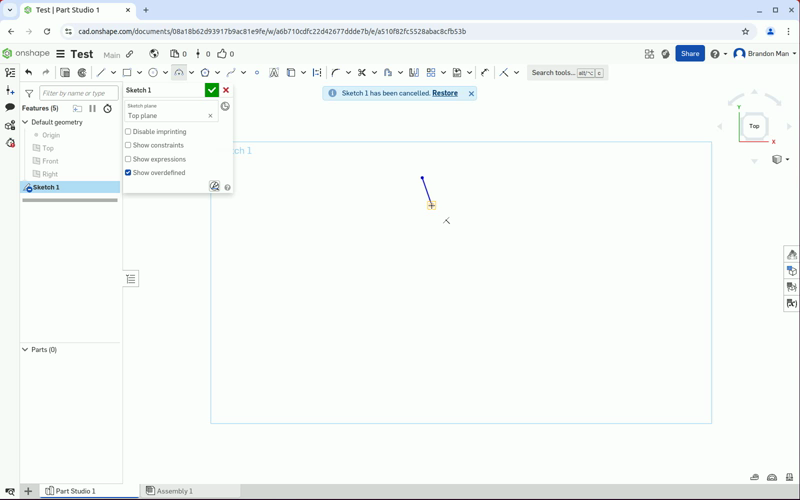
click(431, 205)
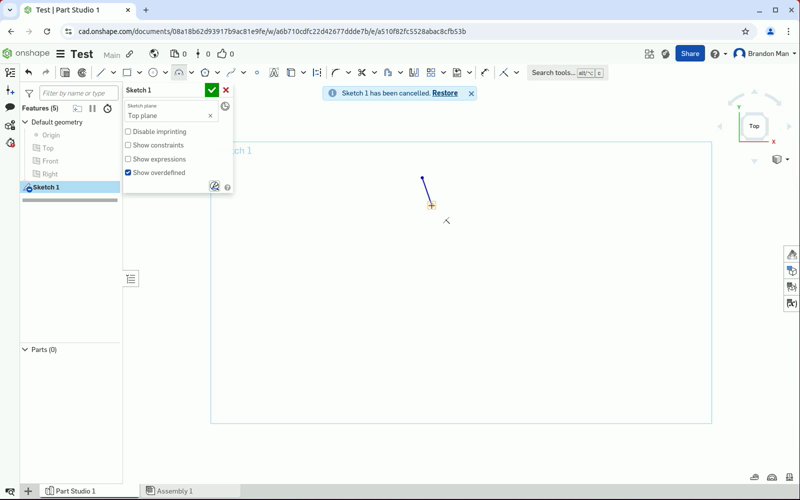
key_down(shift)
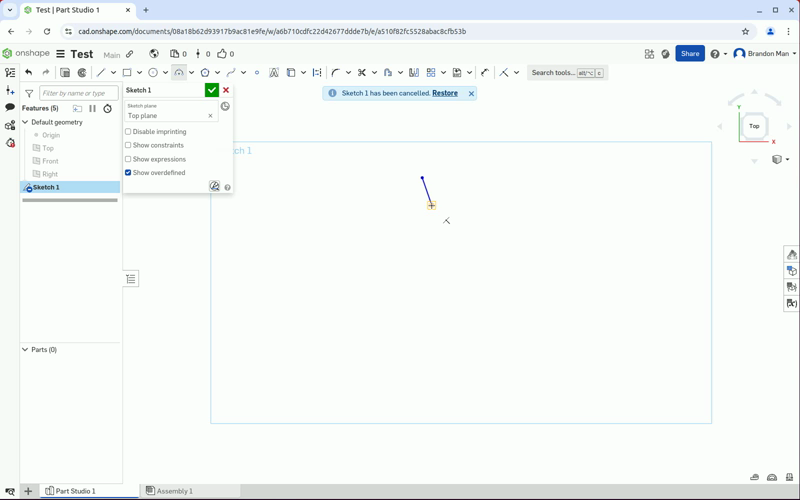
mouse_move(489, 205)
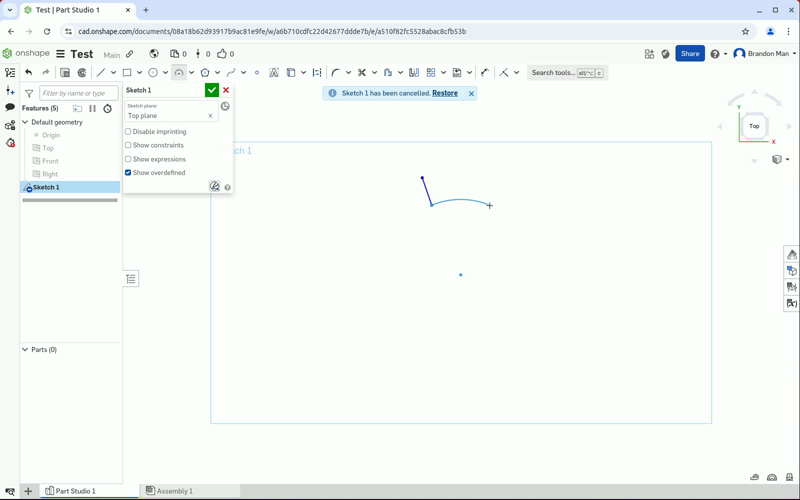
click(489, 205)
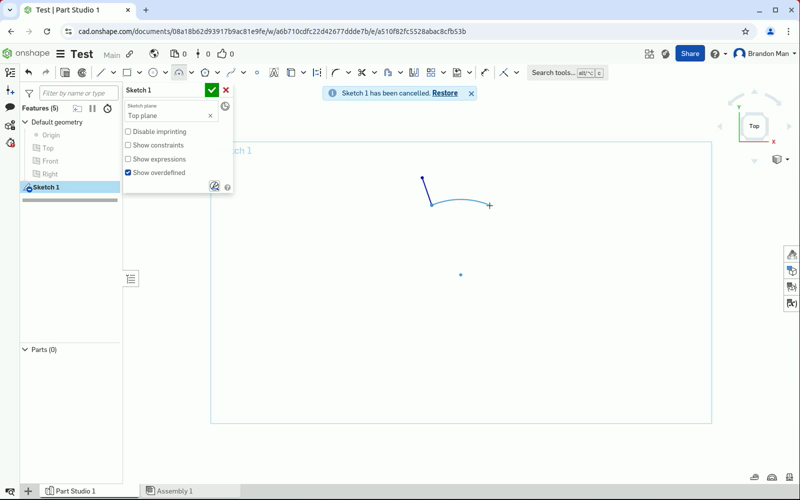
mouse_move(460, 200)
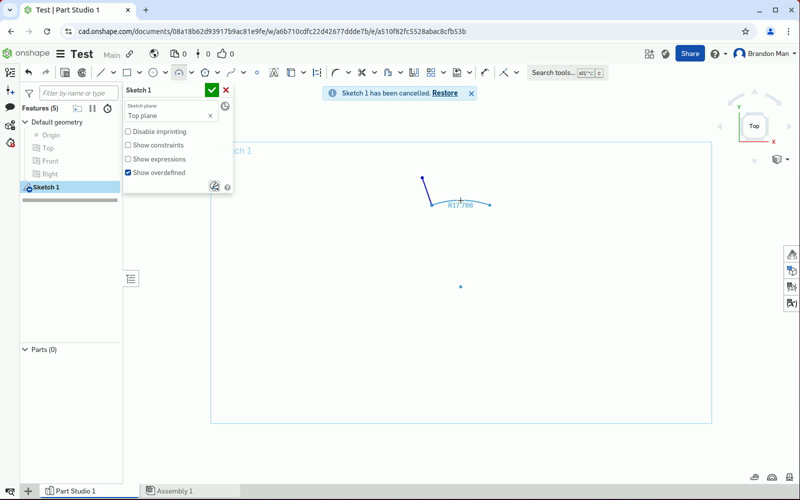
click(460, 200)
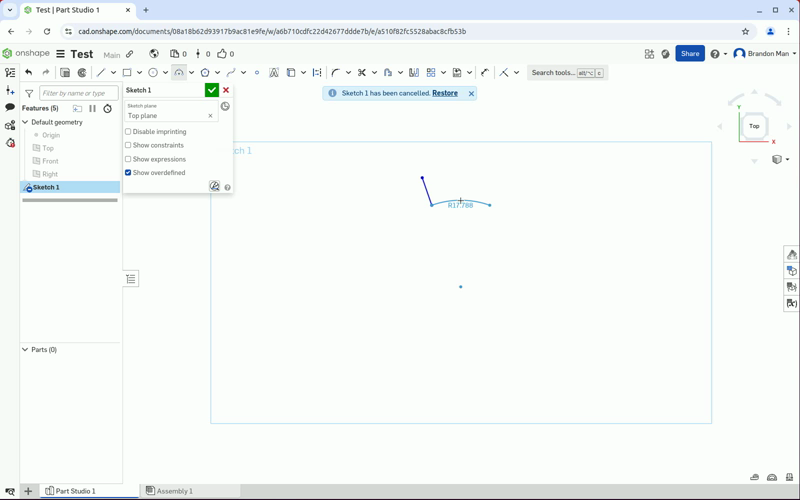
key_up(shift)
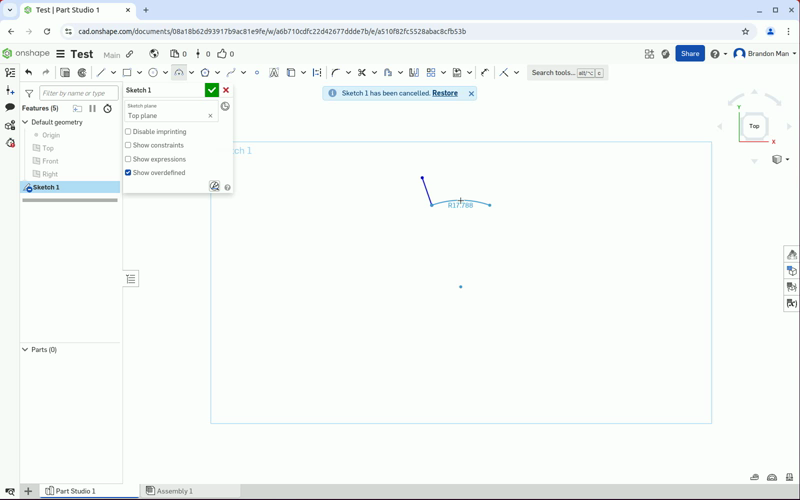
key(esc)
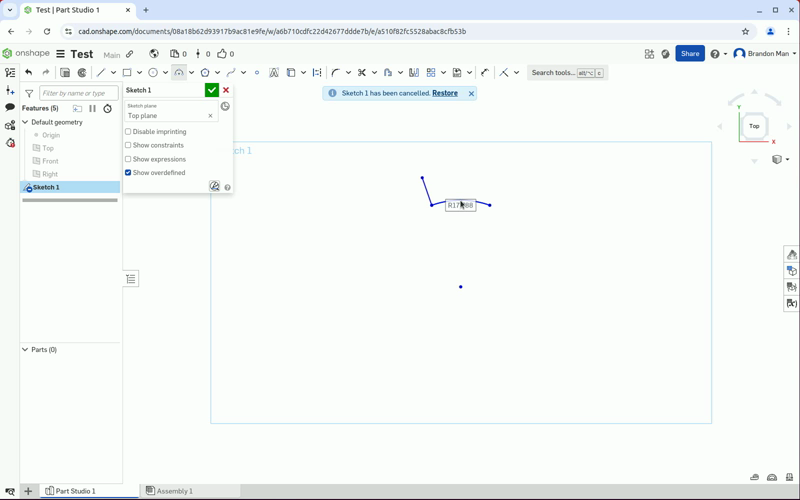
key(l)
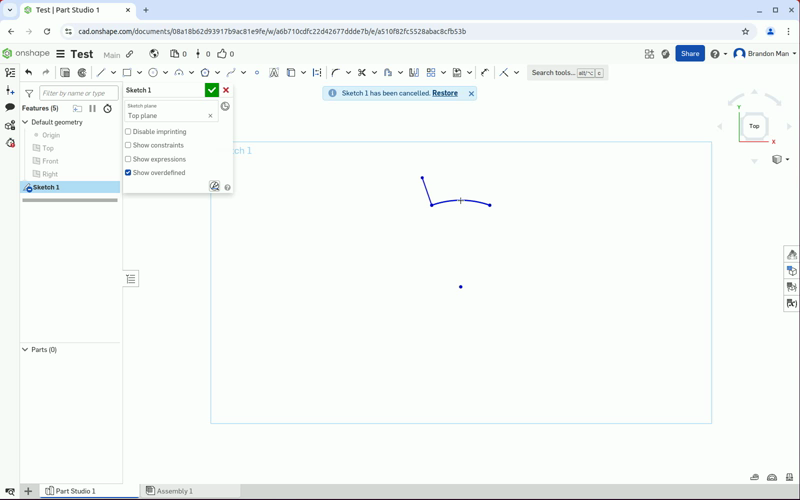
mouse_move(489, 205)
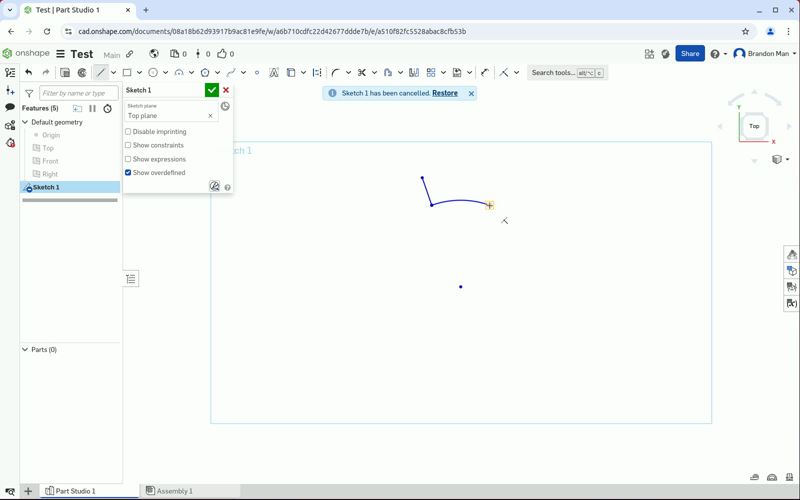
click(489, 205)
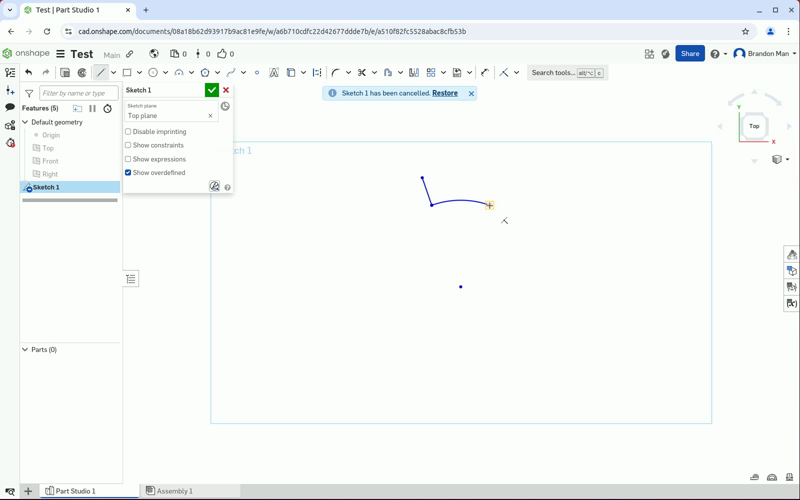
key_down(shift)
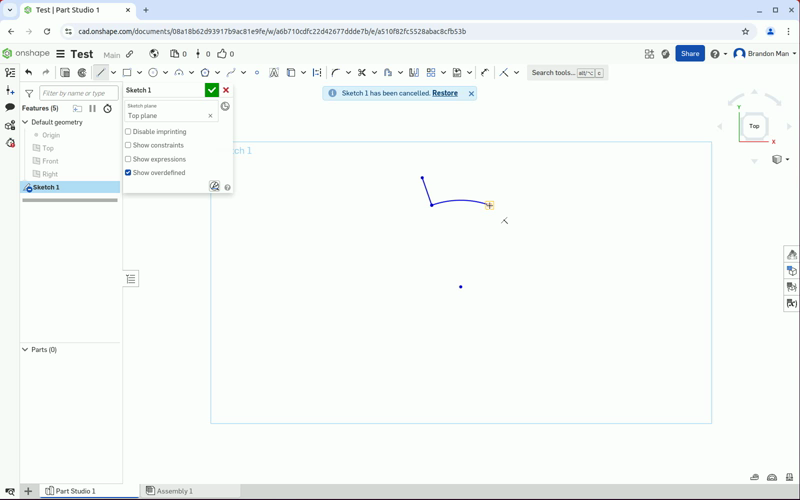
mouse_move(519, 205)
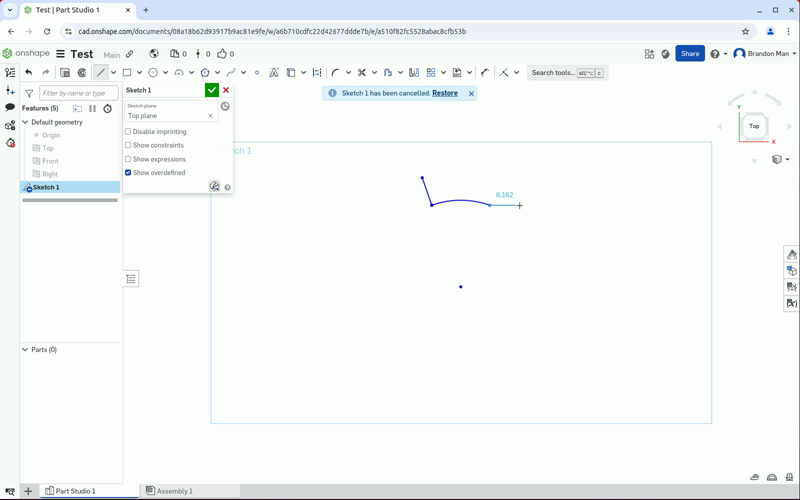
mouse_move(499, 177)
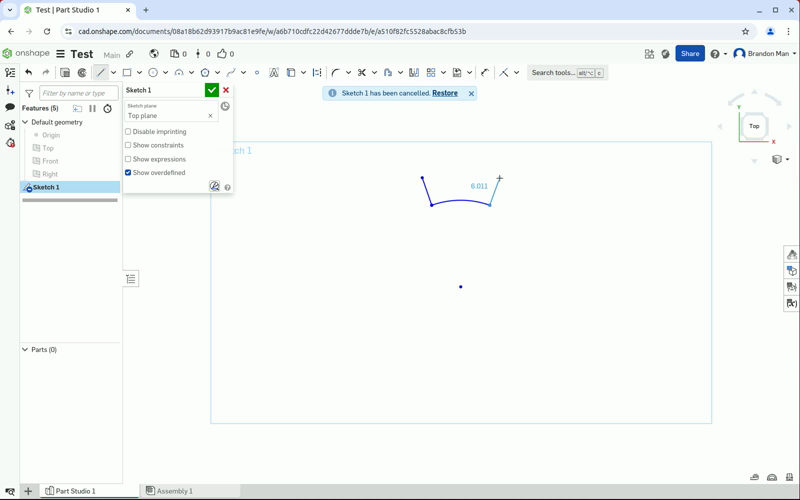
click(499, 177)
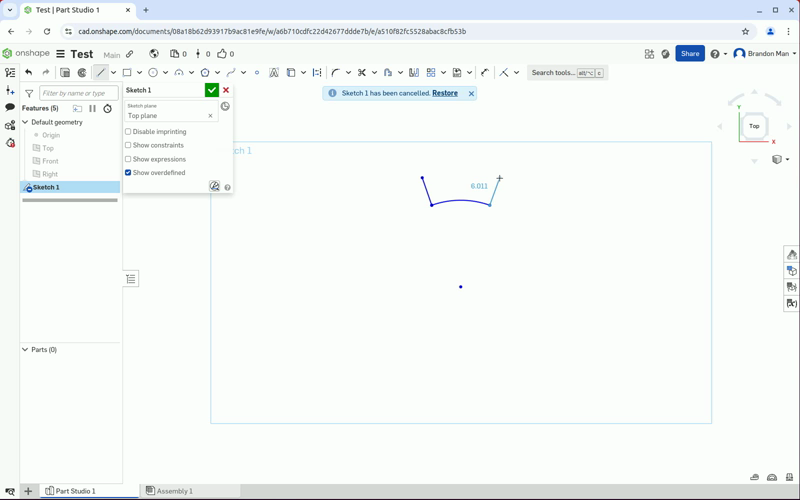
key_up(shift)
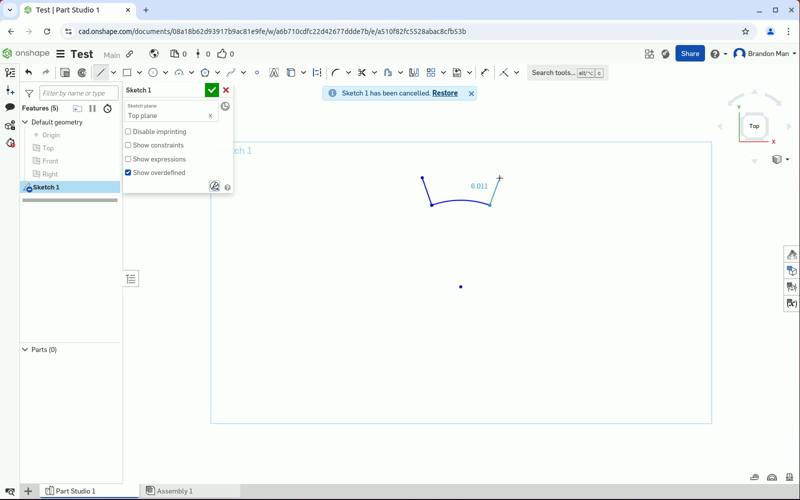
key(esc)
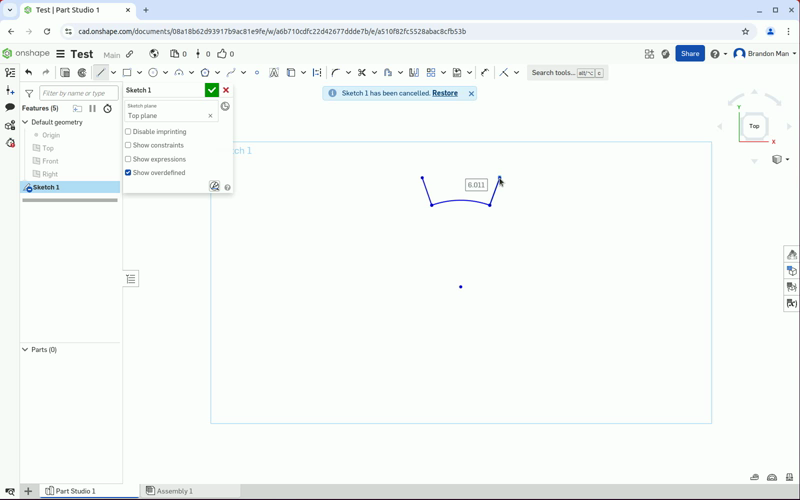
key(a)
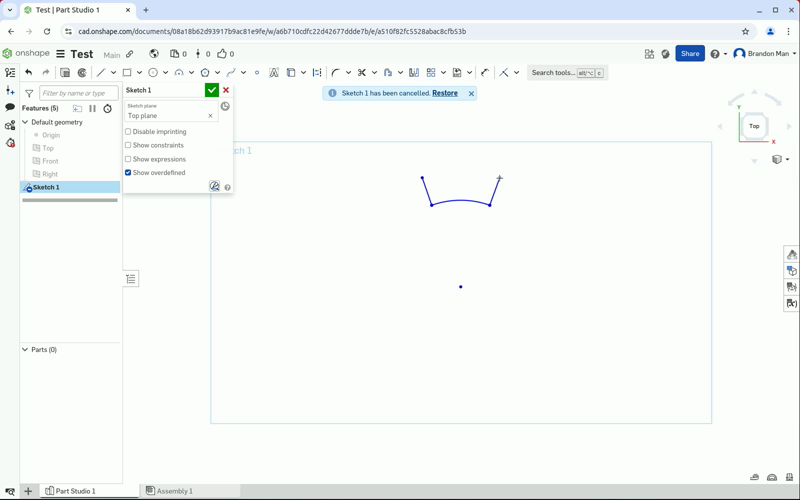
mouse_move(499, 177)
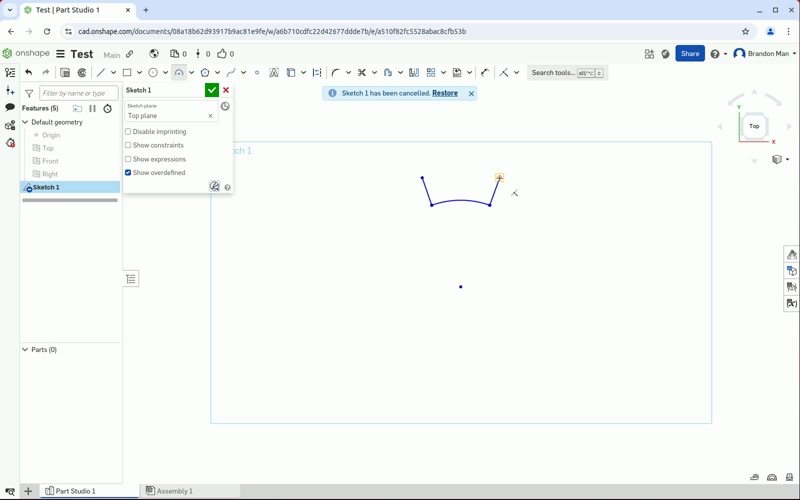
click(499, 177)
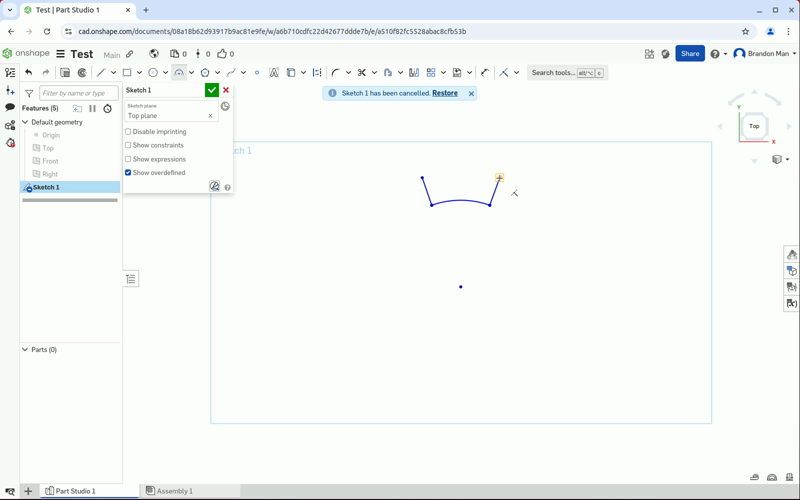
mouse_move(422, 177)
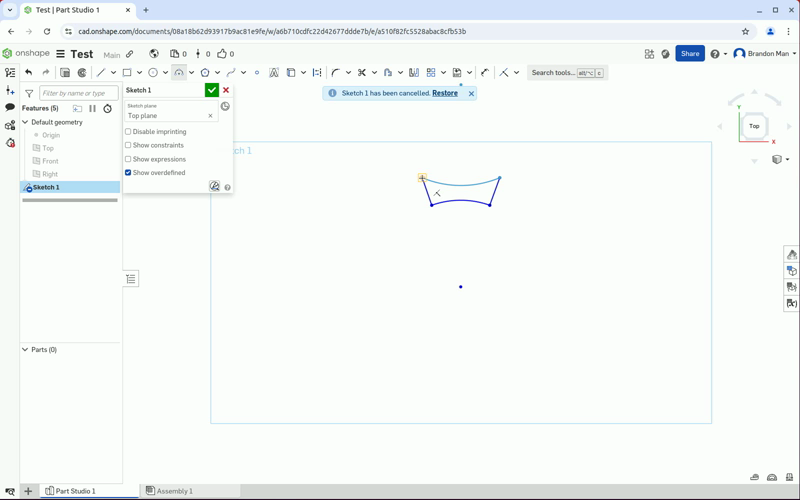
click(422, 177)
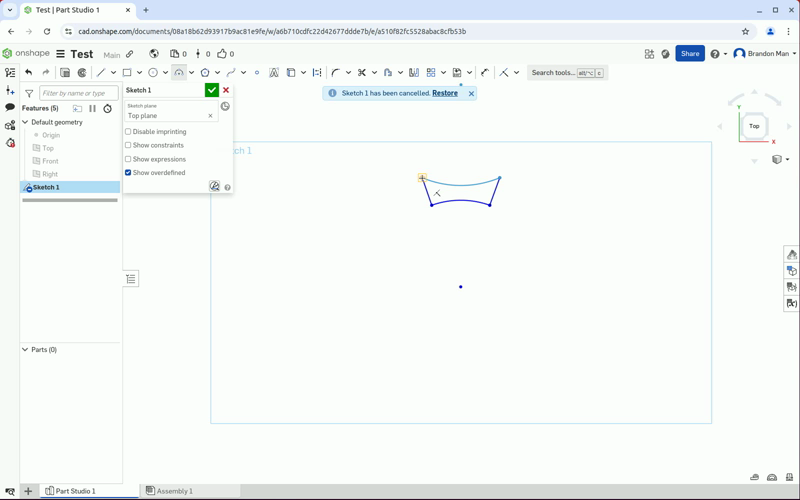
key_down(shift)
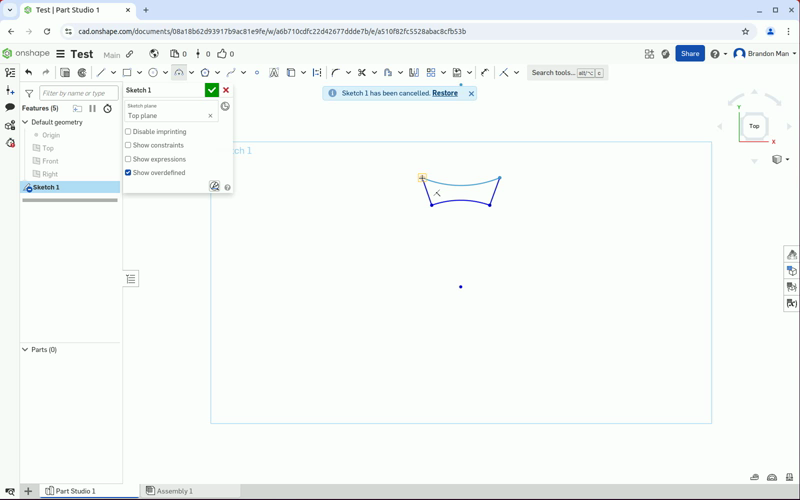
mouse_move(460, 170)
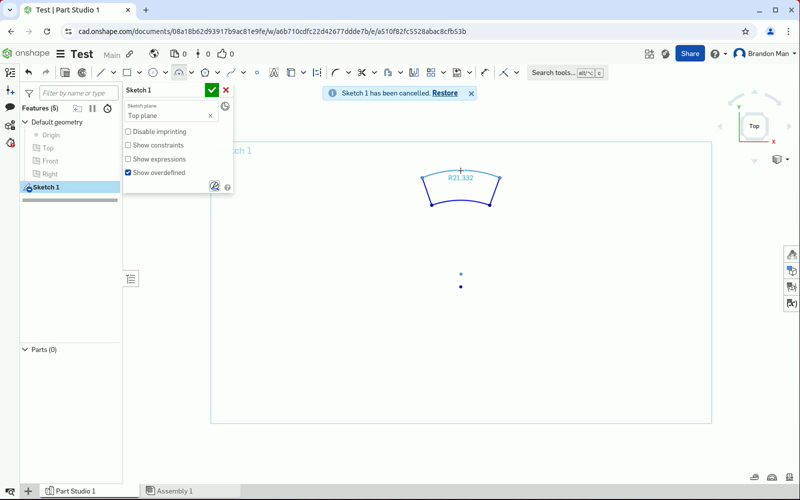
click(460, 170)
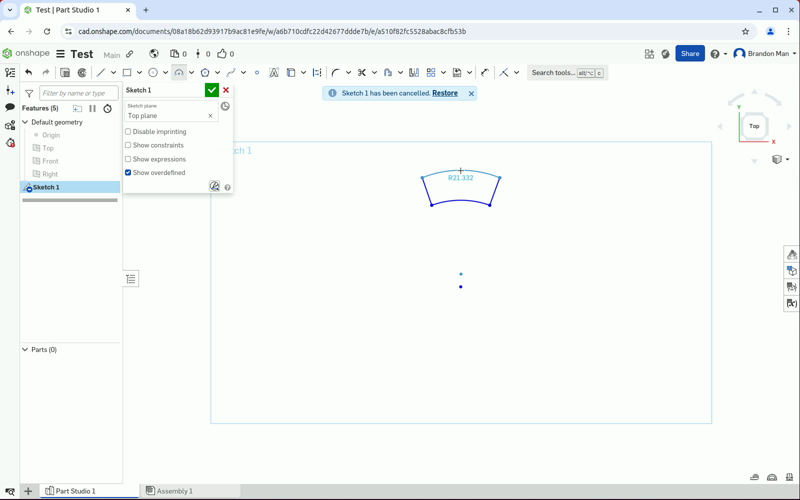
key_up(shift)
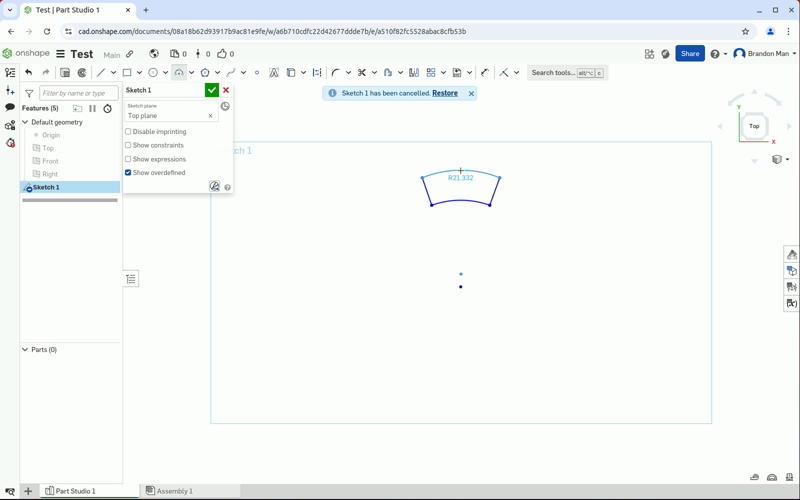
key(esc)
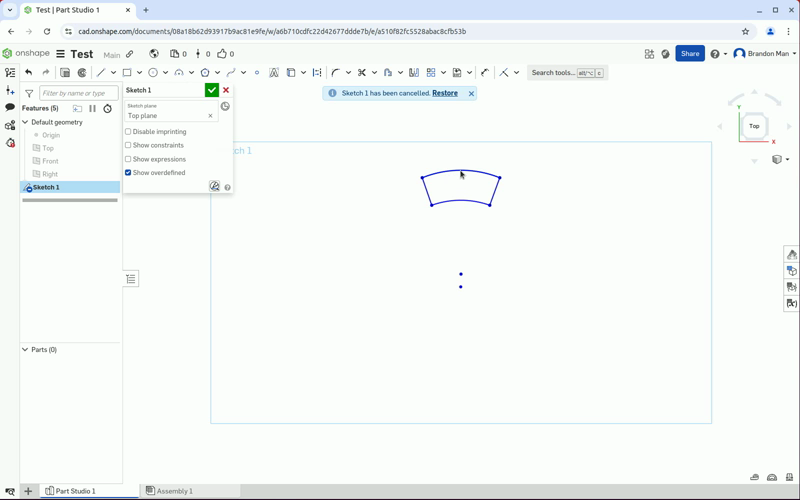
mouse_move(452, 197)
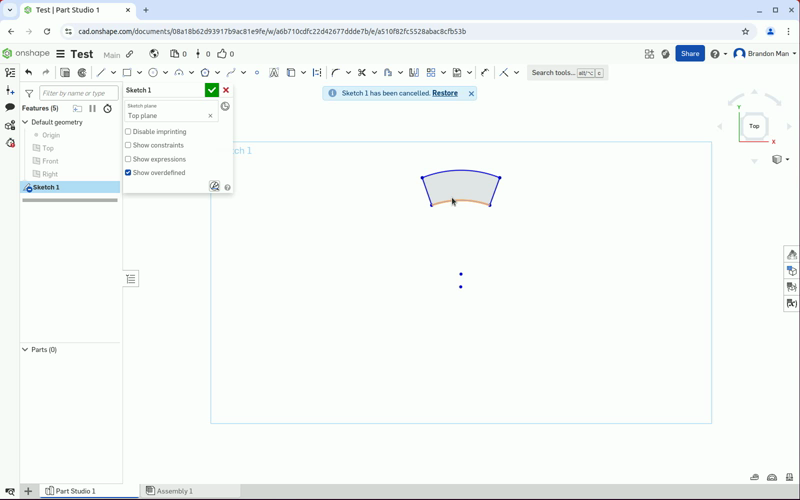
click(452, 197)
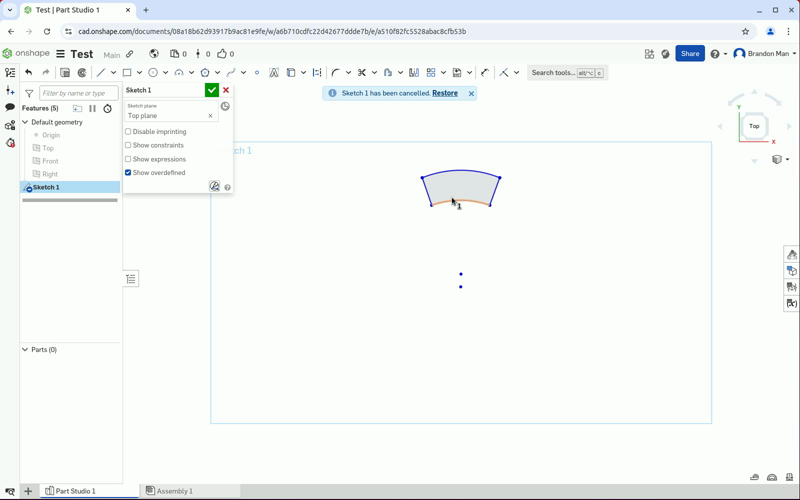
mouse_move(73, 352)
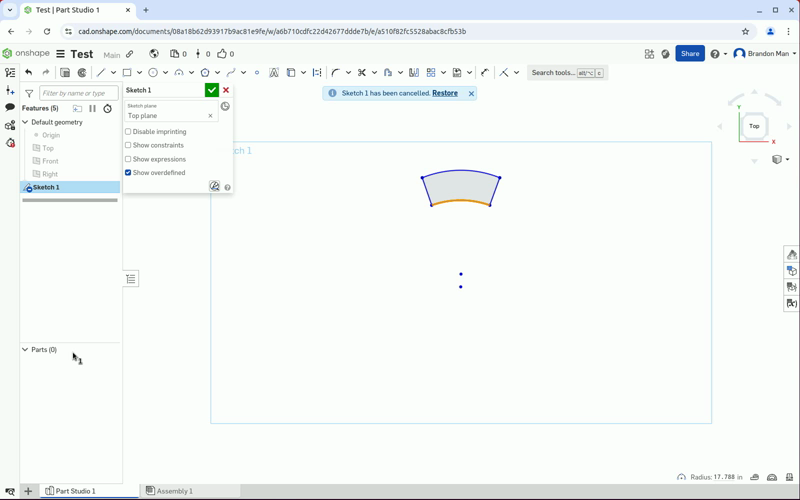
key(shift+y)
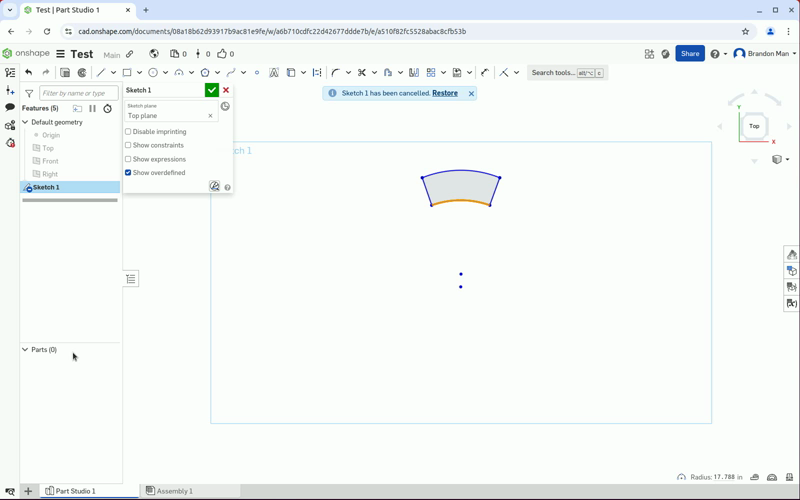
key(shift+e)
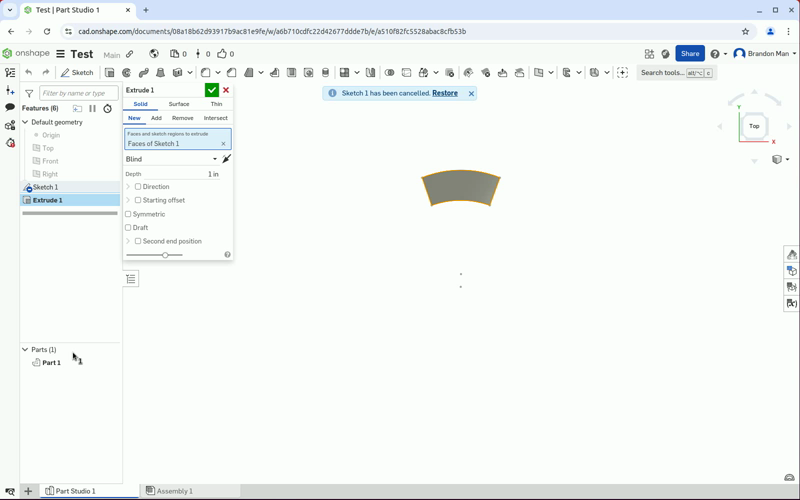
mouse_move(143, 106)
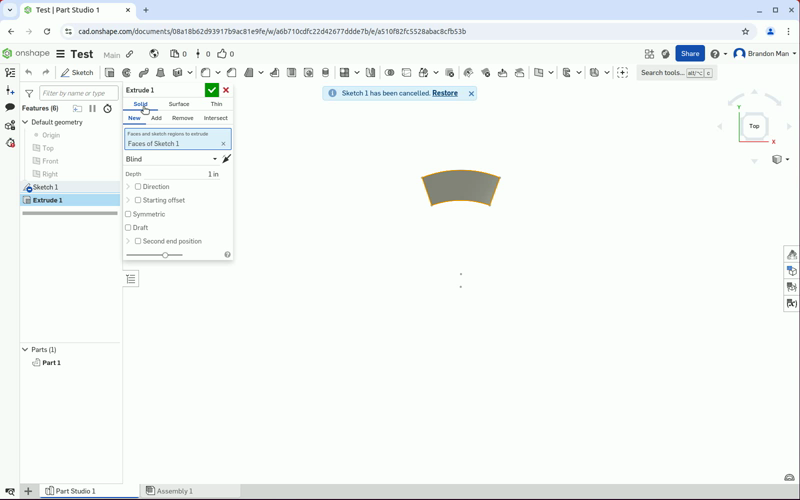
click(143, 106)
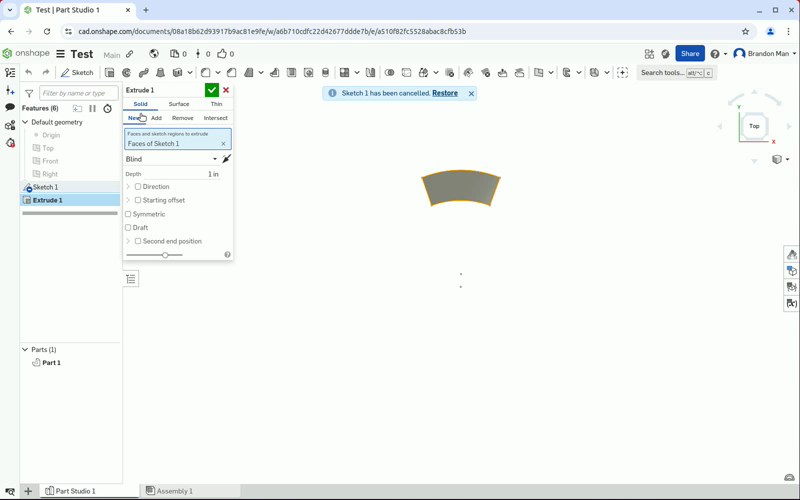
mouse_move(137, 120)
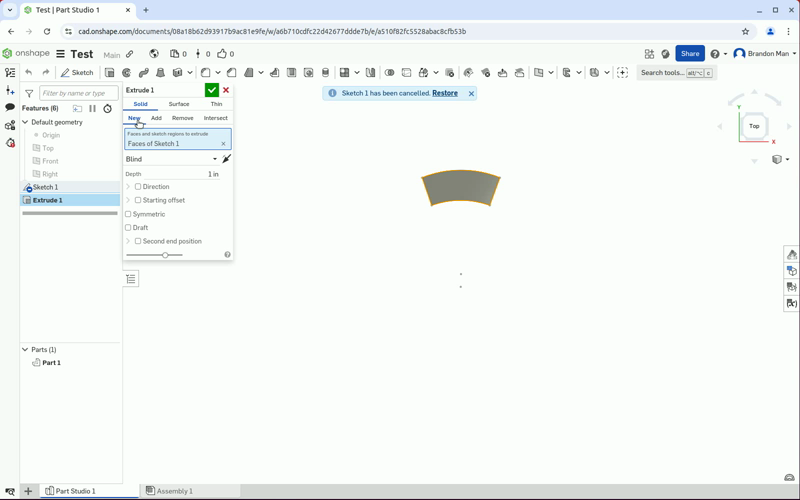
click(137, 120)
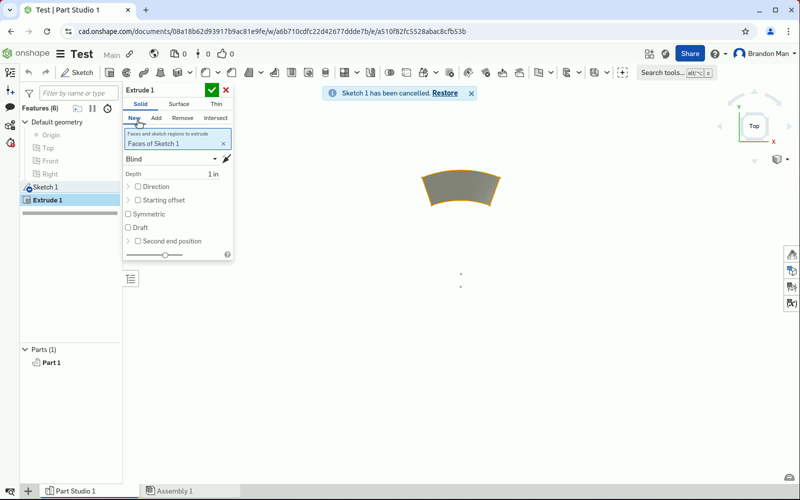
key(tab, 4)
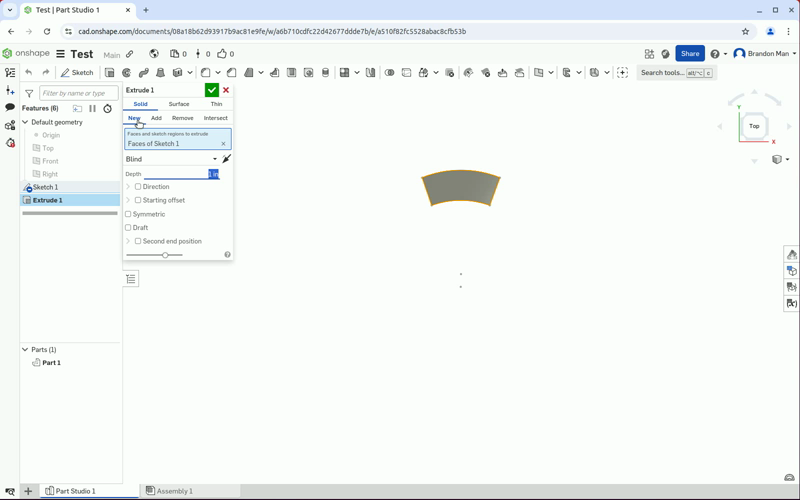
text(2.648)
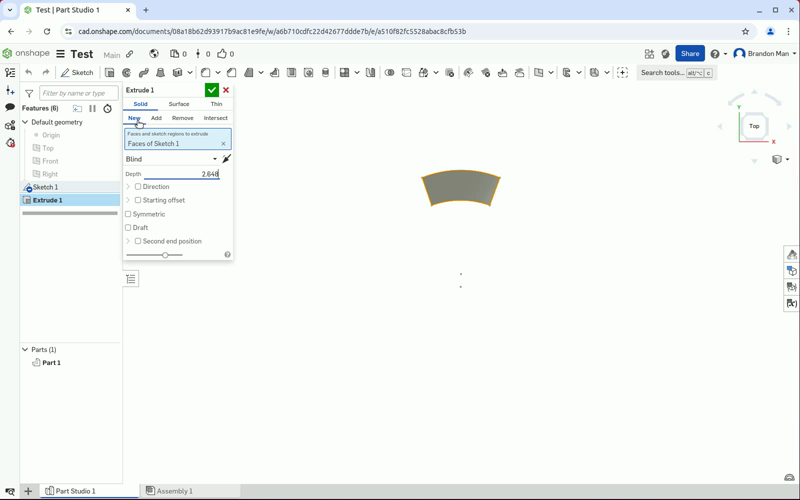
key(enter)
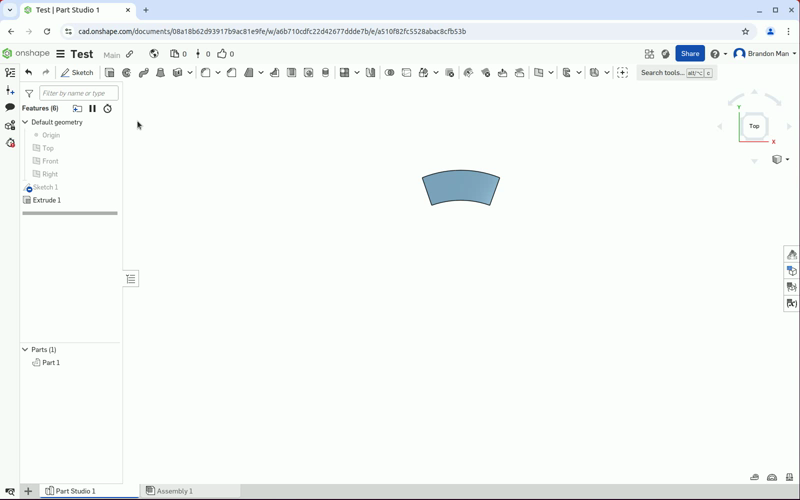
key(shift+h)
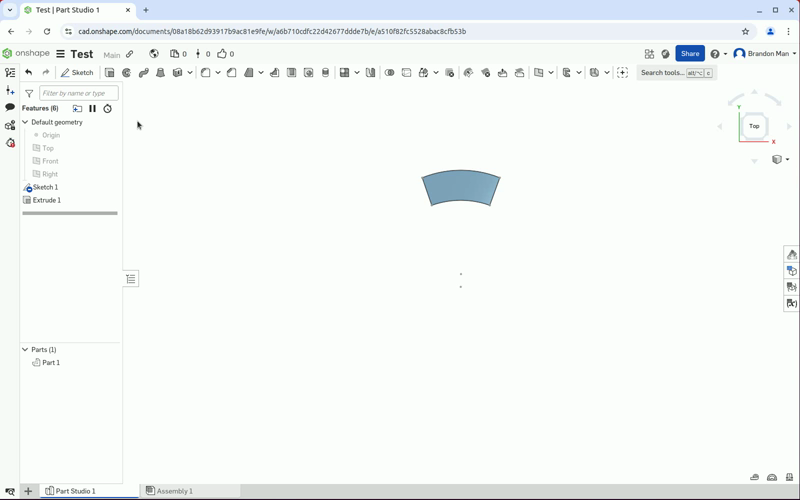
key(shift+h)
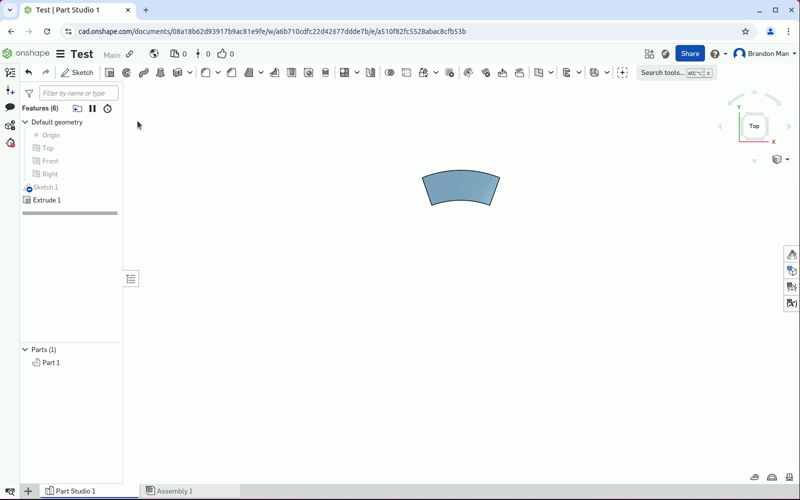
mouse_move(73, 189)
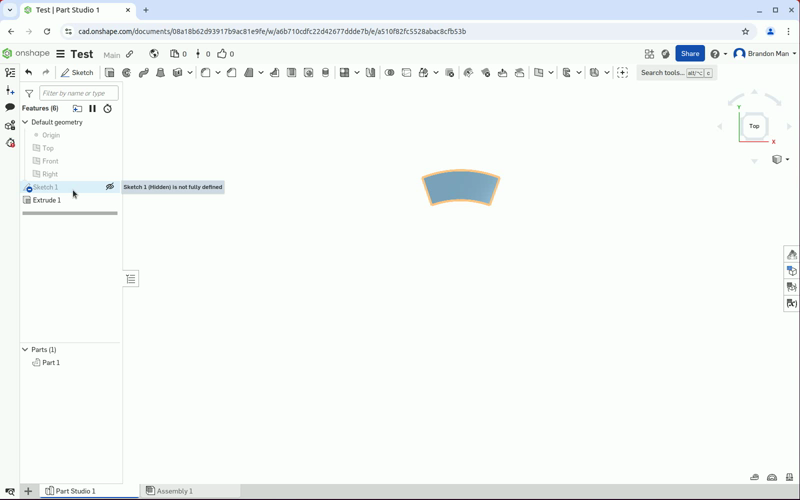
click(73, 189)
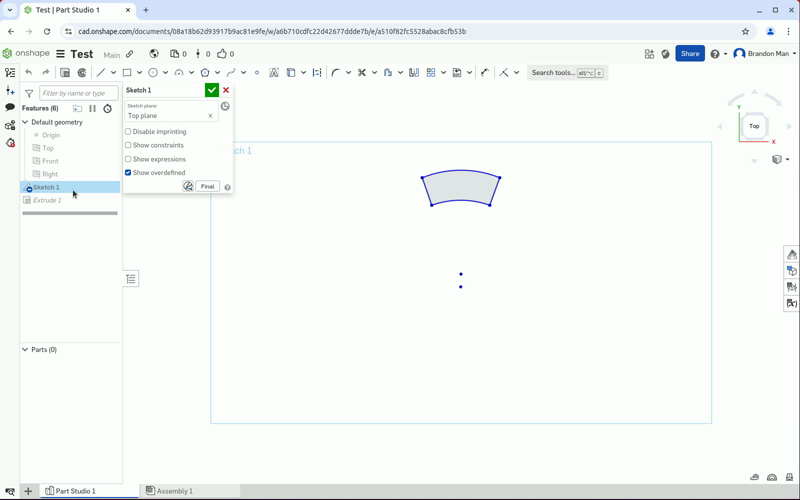
mouse_move(229, 92)
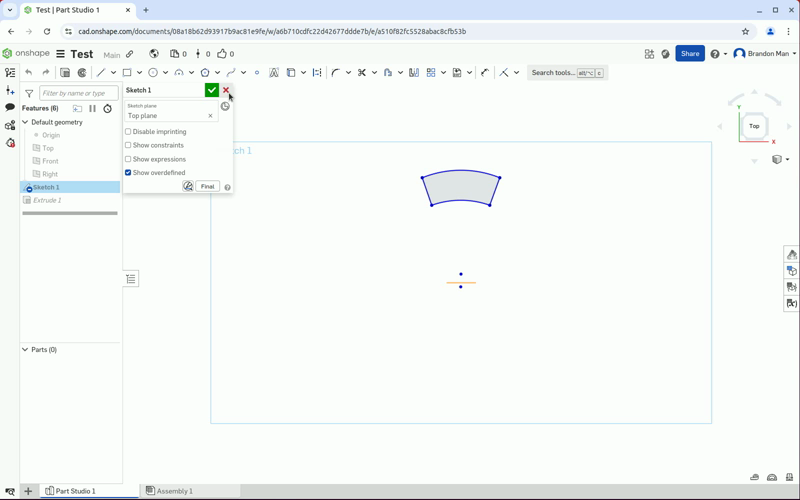
click(229, 92)
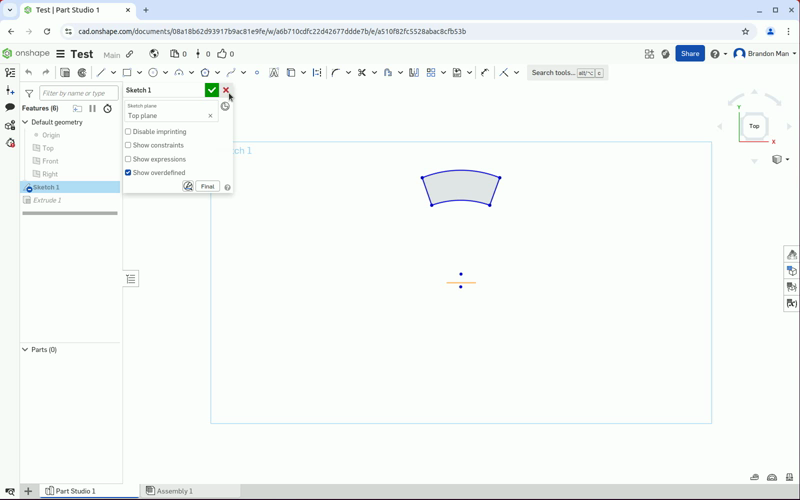
key(shift+s)
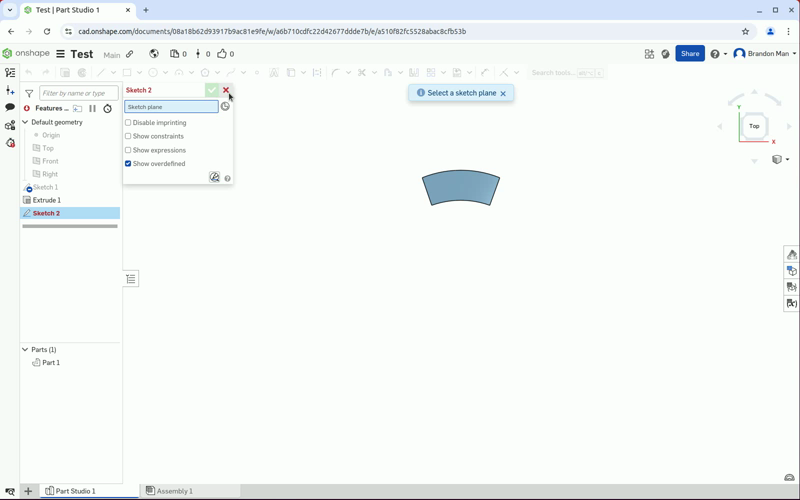
mouse_move(73, 150)
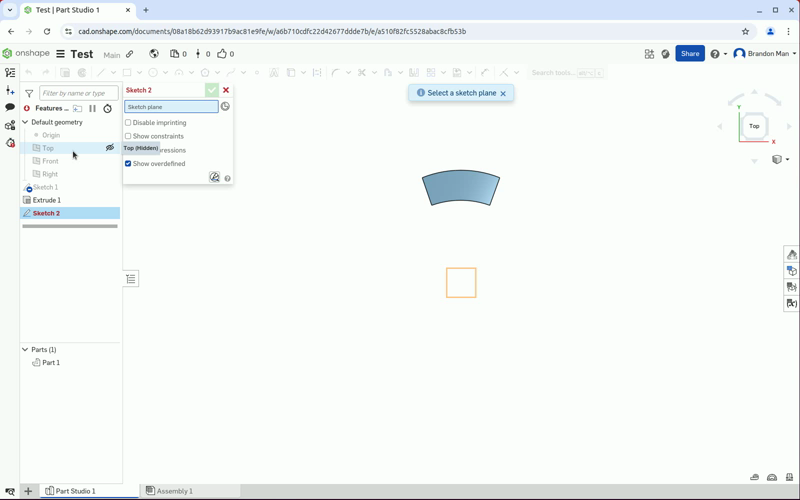
click(73, 150)
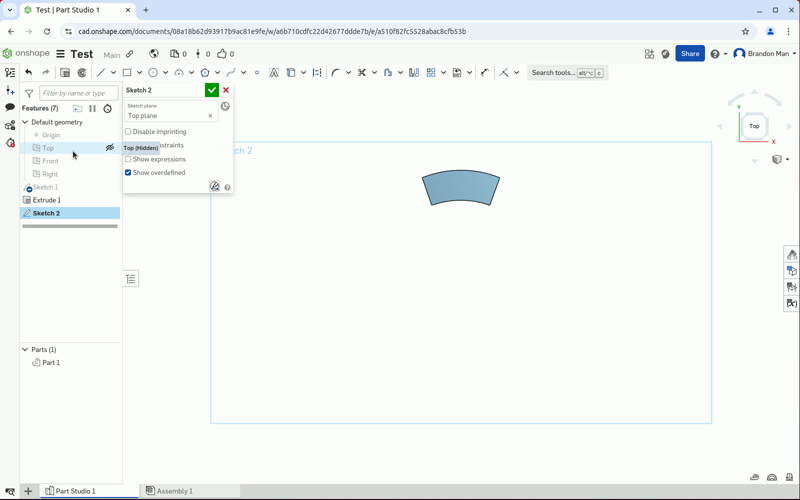
mouse_move(73, 352)
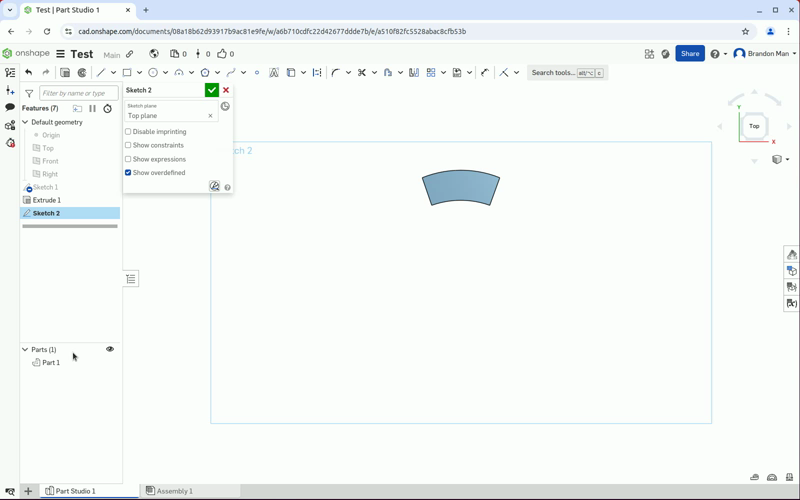
key(y)
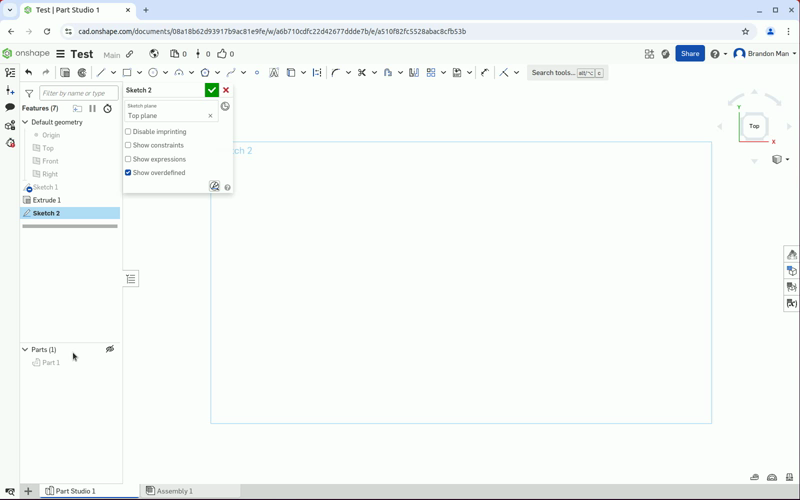
key(c)
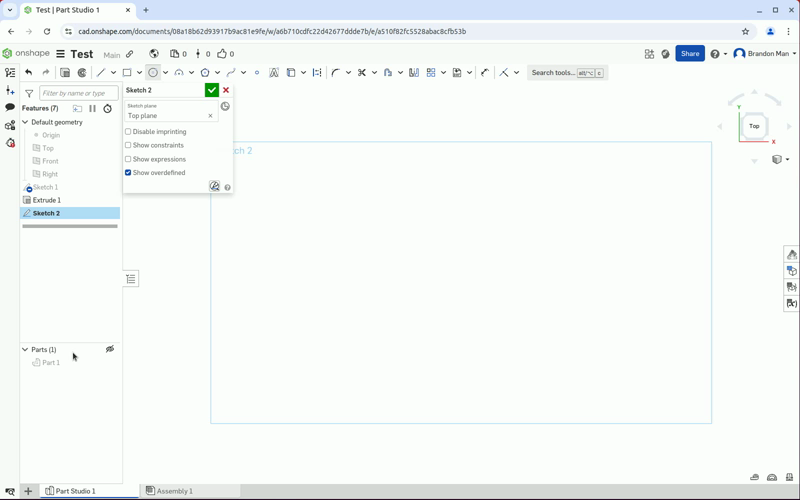
key_down(shift)
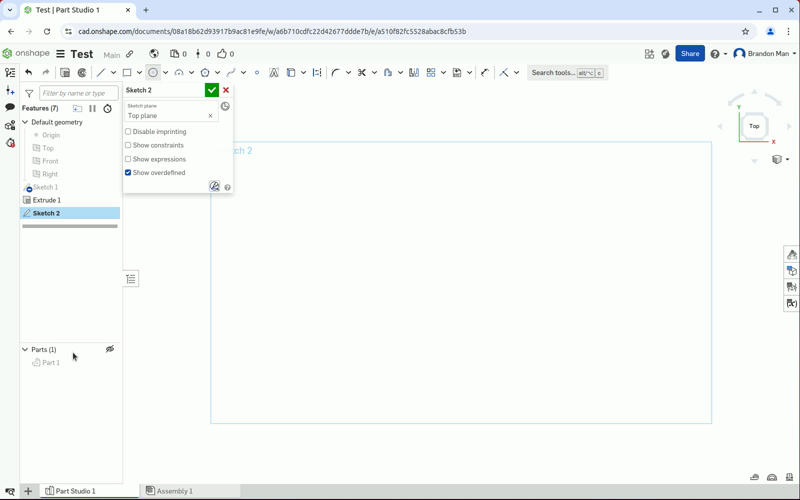
mouse_move(461, 282)
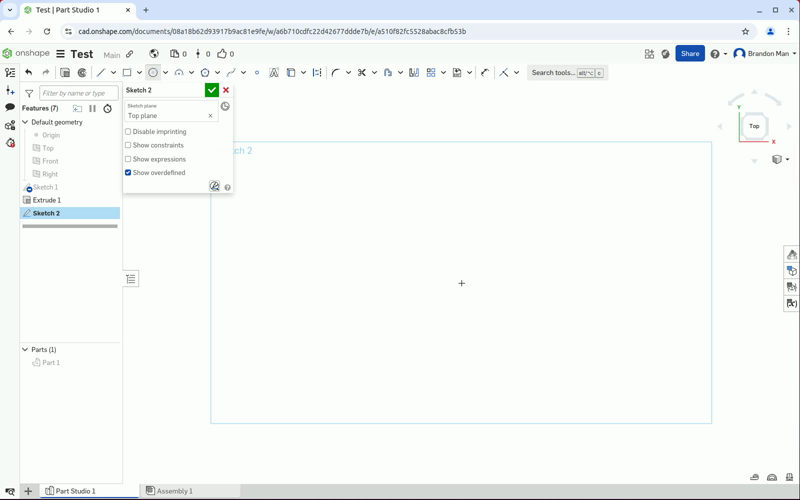
click(461, 282)
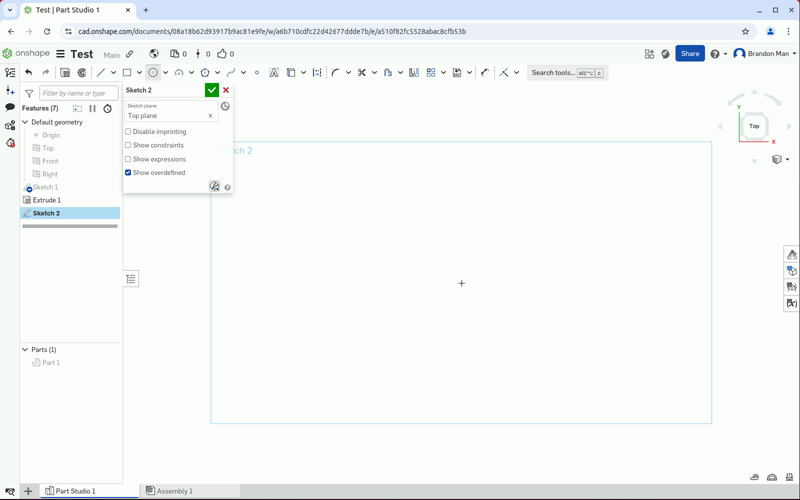
key_up(shift)
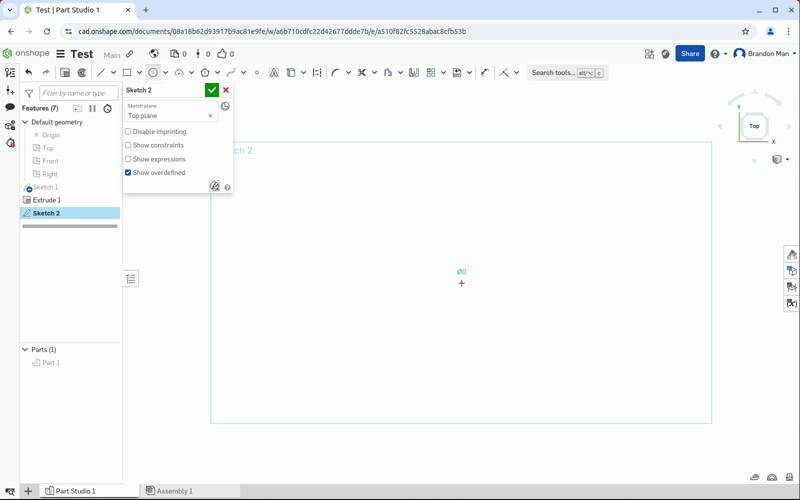
mouse_move(546, 282)
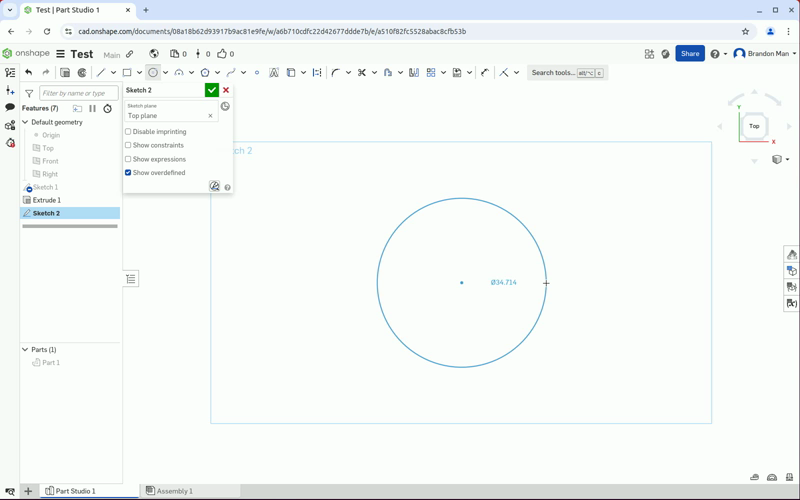
click(546, 282)
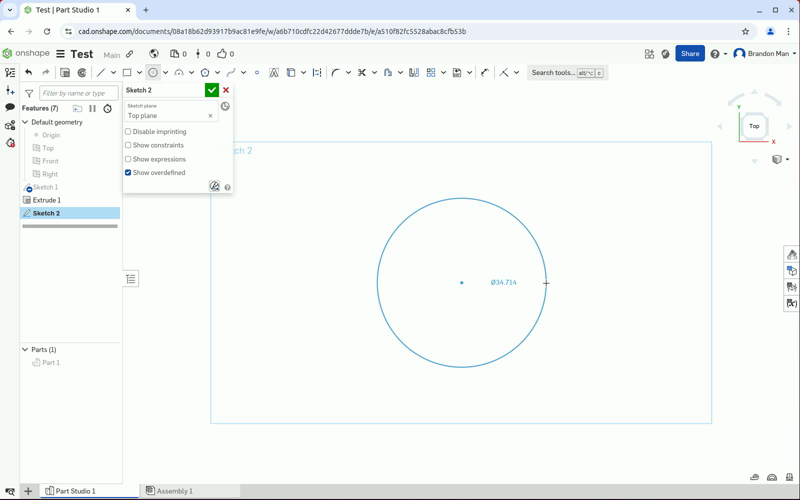
key(esc)
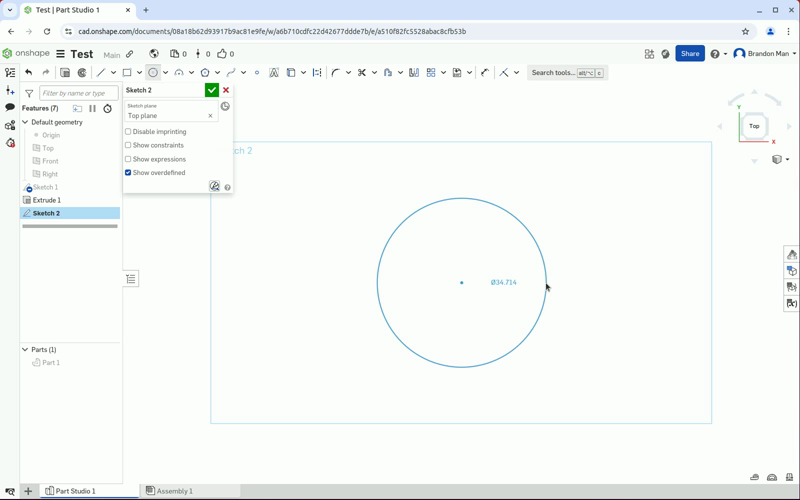
key(l)
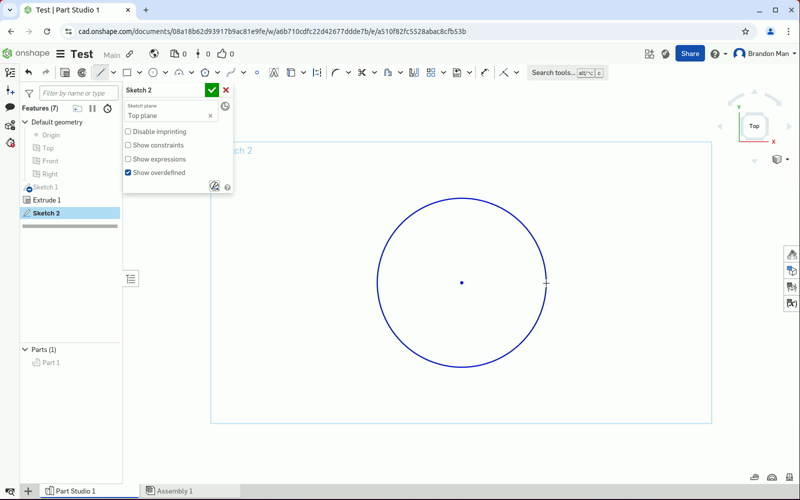
key_down(shift)
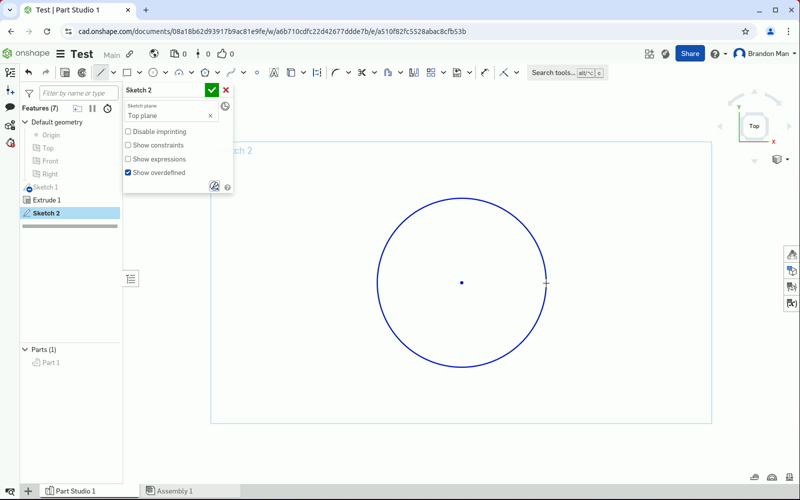
mouse_move(453, 333)
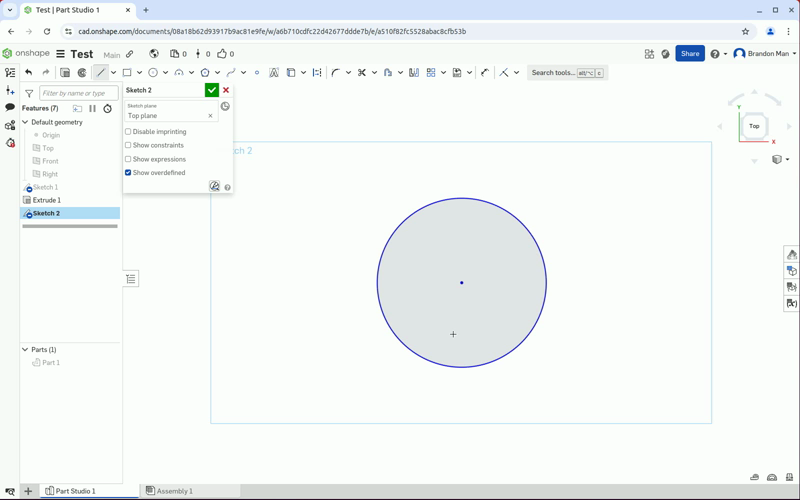
click(453, 333)
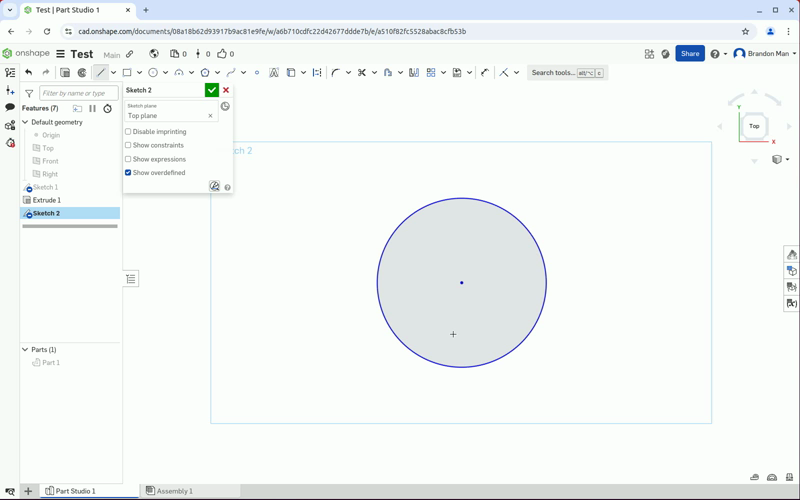
key_up(shift)
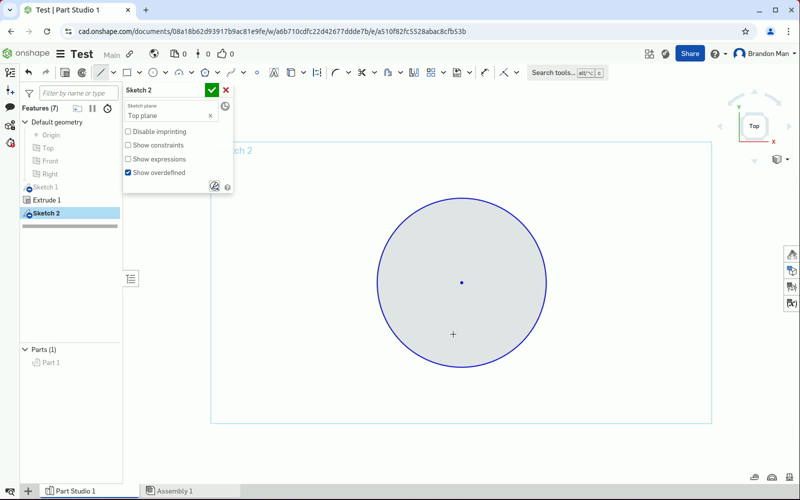
key_down(shift)
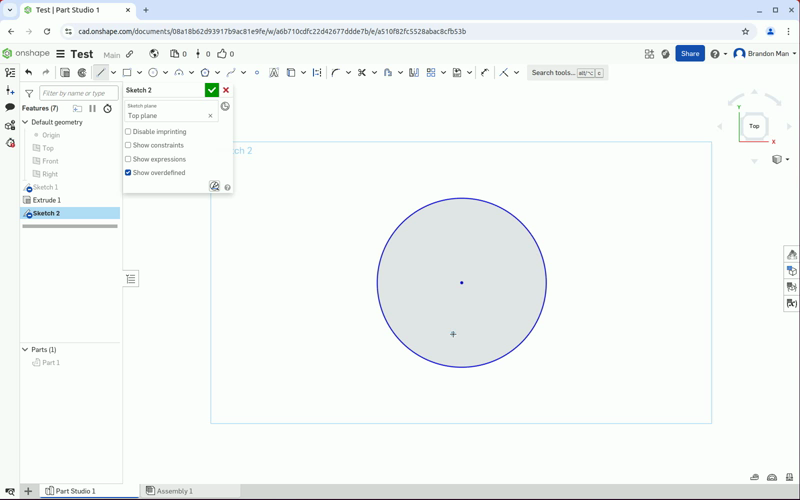
mouse_move(483, 333)
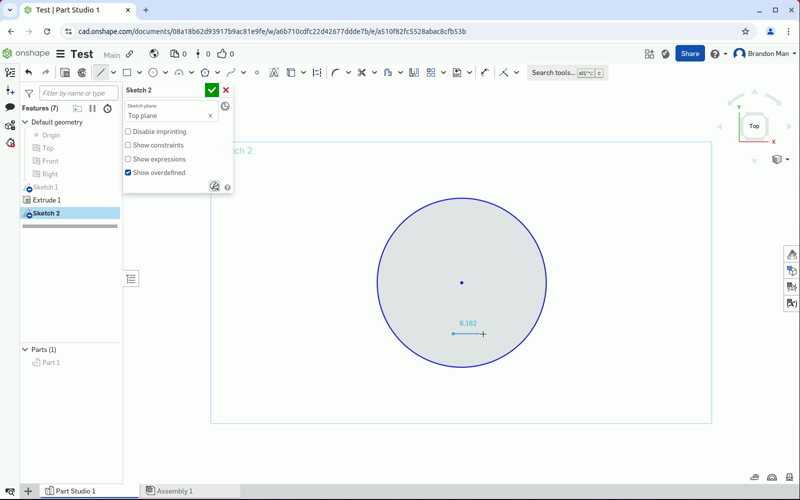
mouse_move(453, 318)
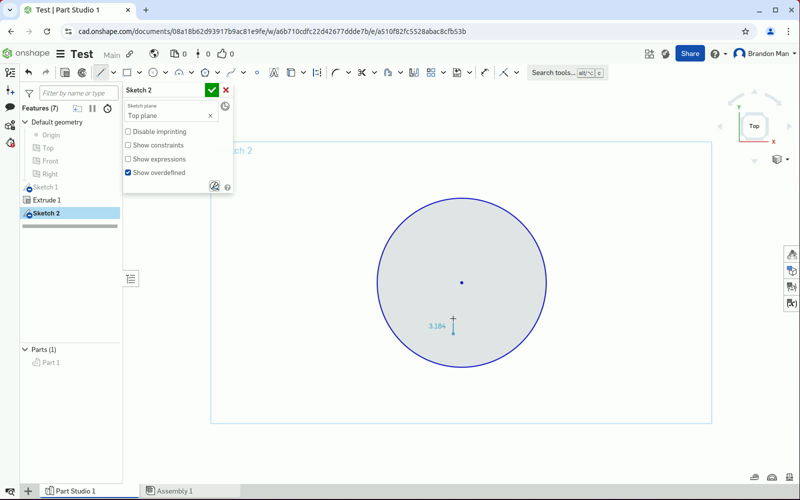
click(453, 318)
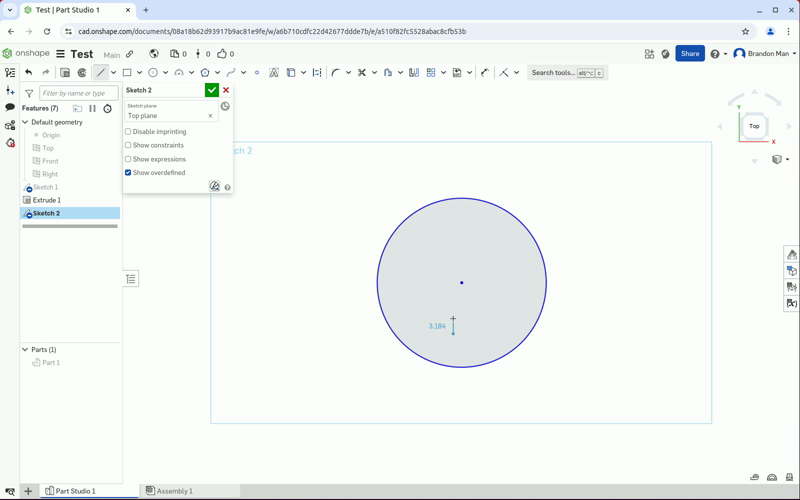
key_up(shift)
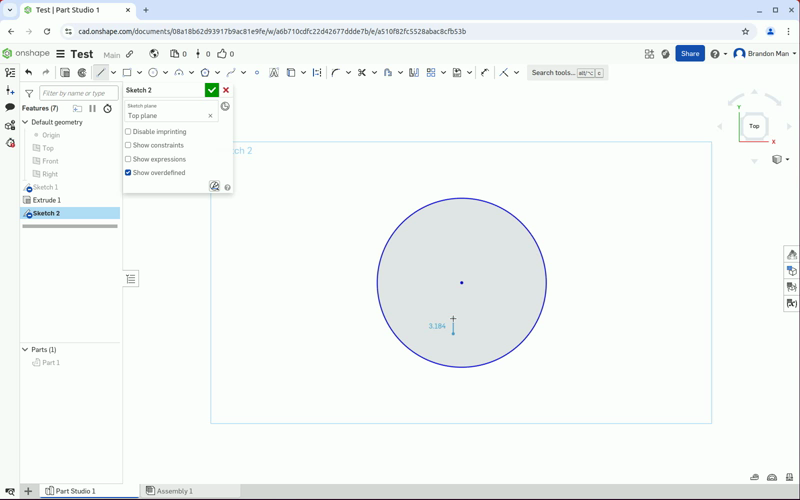
key_down(shift)
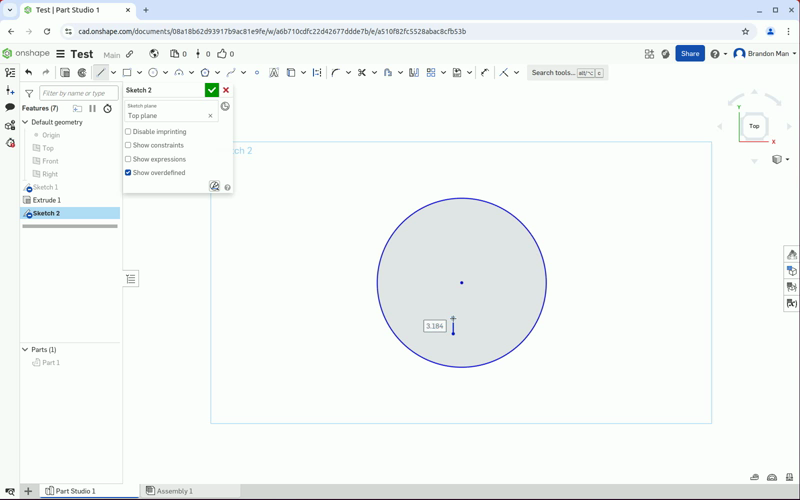
mouse_move(483, 318)
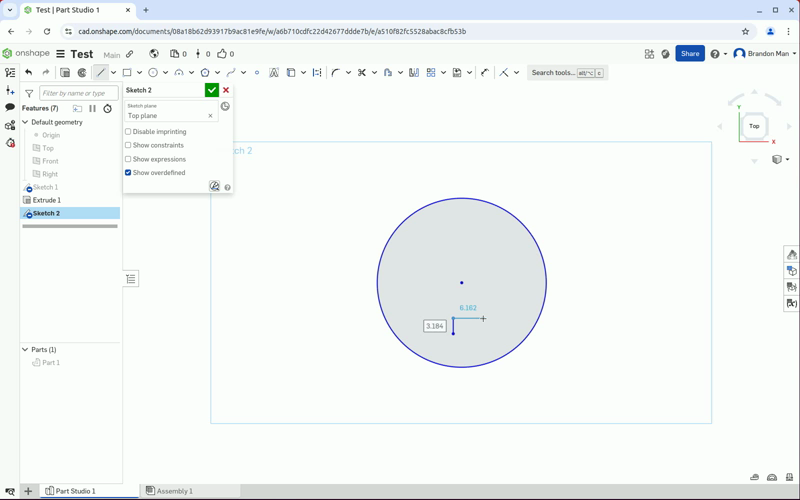
mouse_move(468, 318)
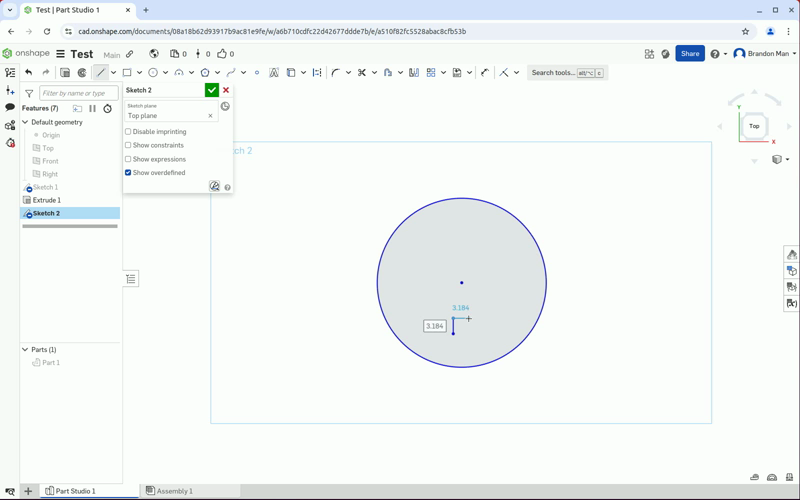
click(468, 318)
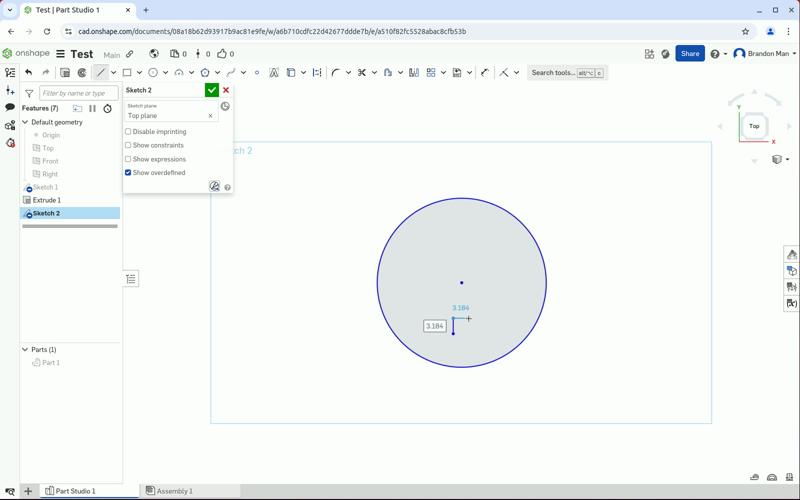
key_up(shift)
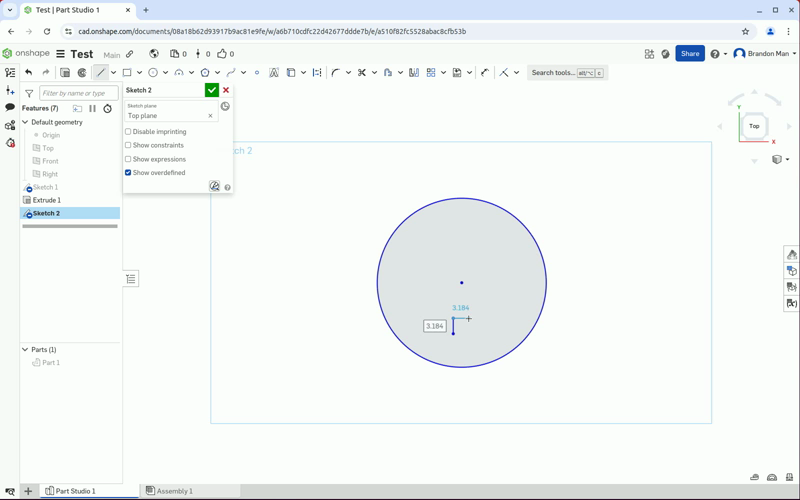
key_down(shift)
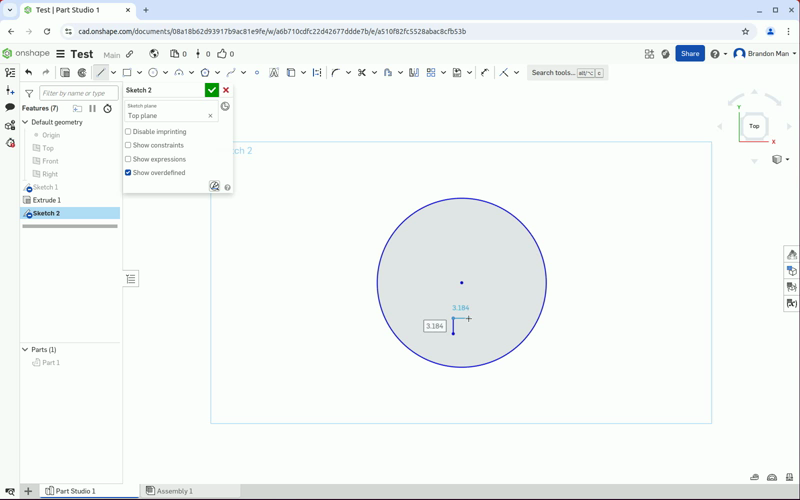
mouse_move(498, 318)
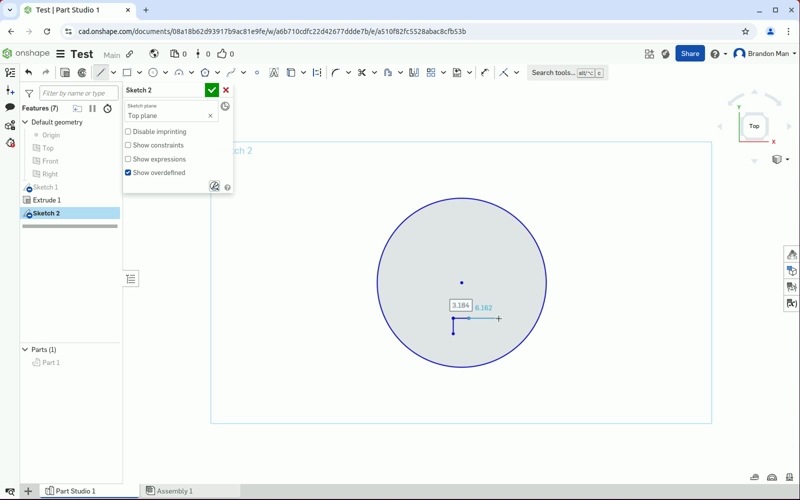
mouse_move(468, 333)
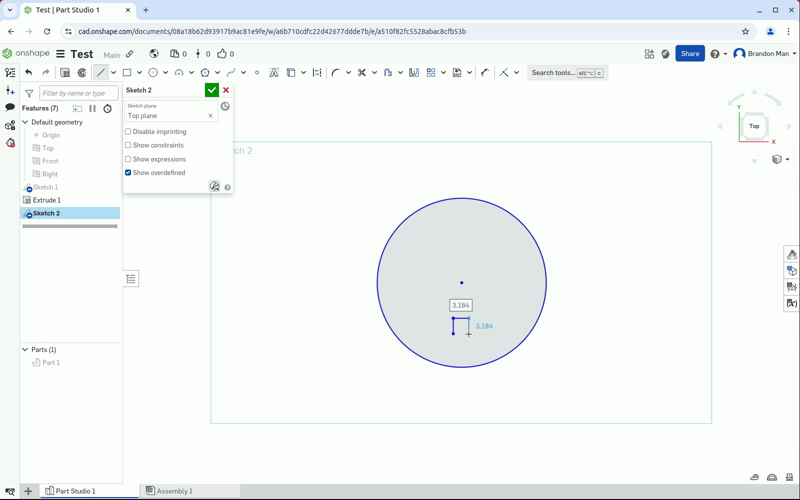
click(468, 333)
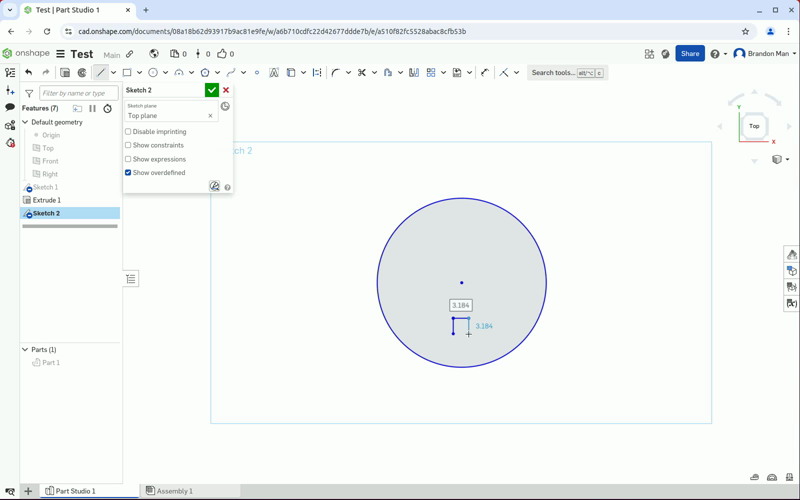
key_up(shift)
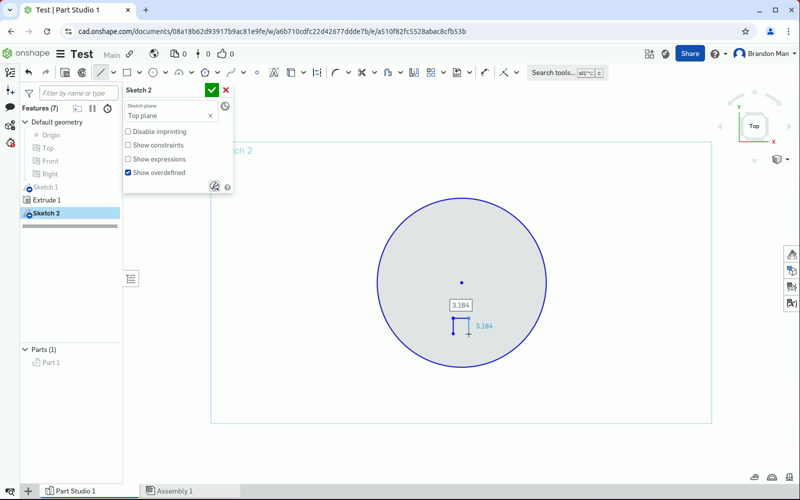
key(esc)
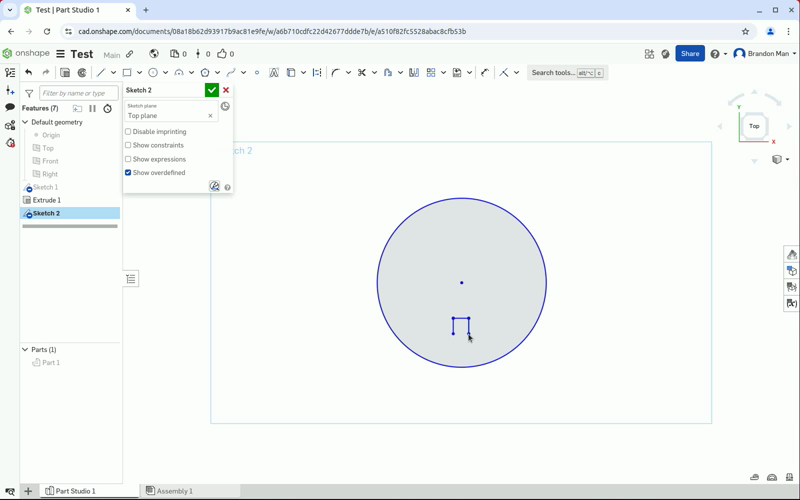
key(a)
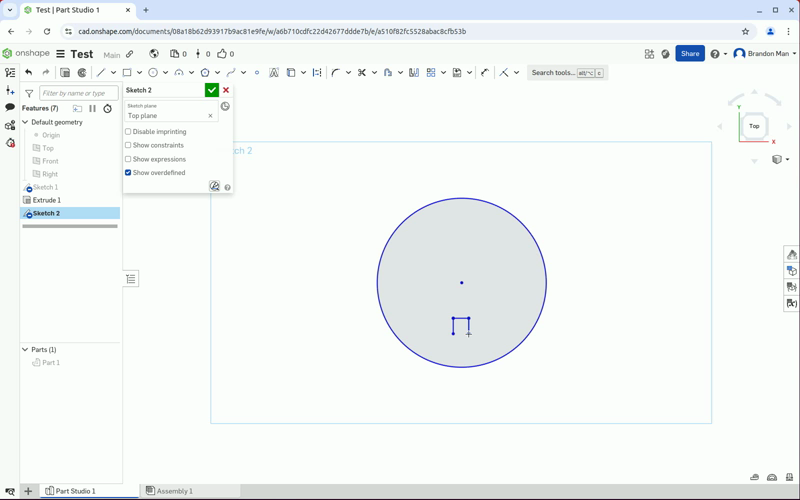
mouse_move(468, 333)
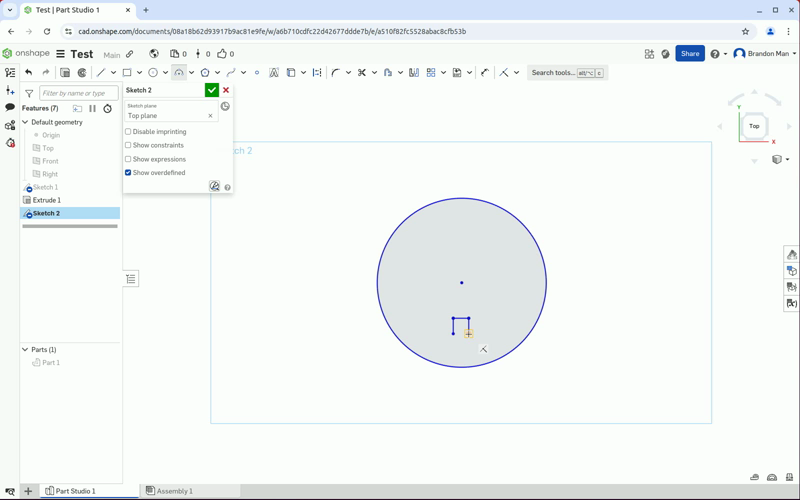
click(468, 333)
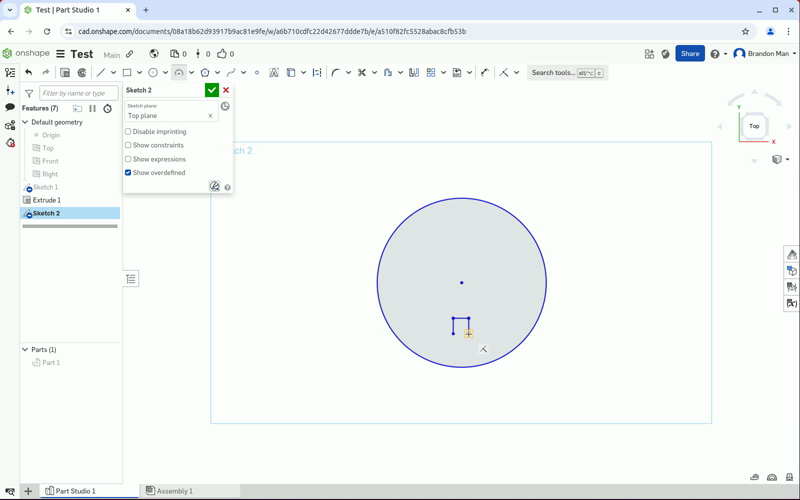
key_down(shift)
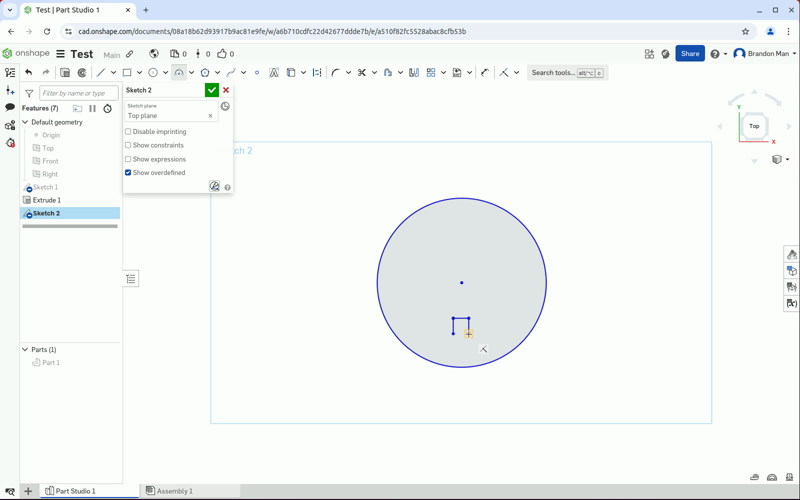
mouse_move(468, 231)
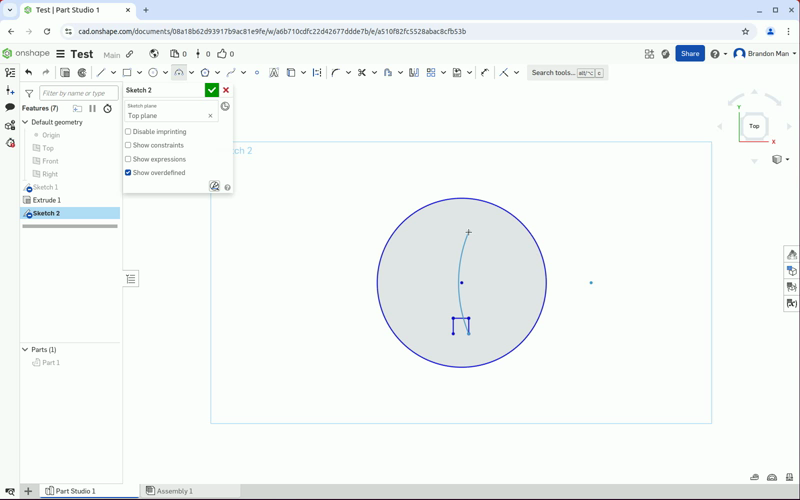
click(468, 231)
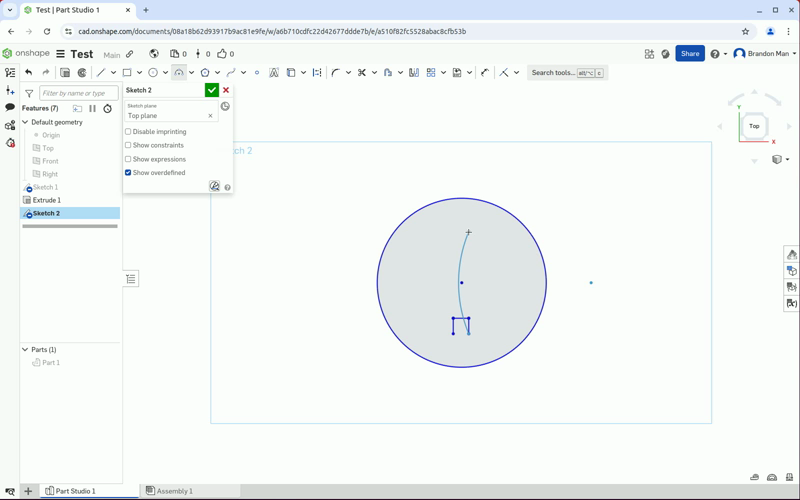
mouse_move(512, 282)
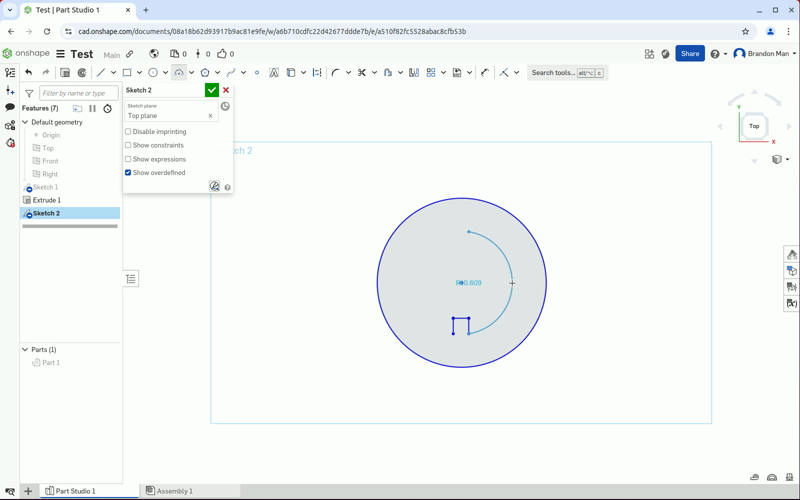
click(512, 282)
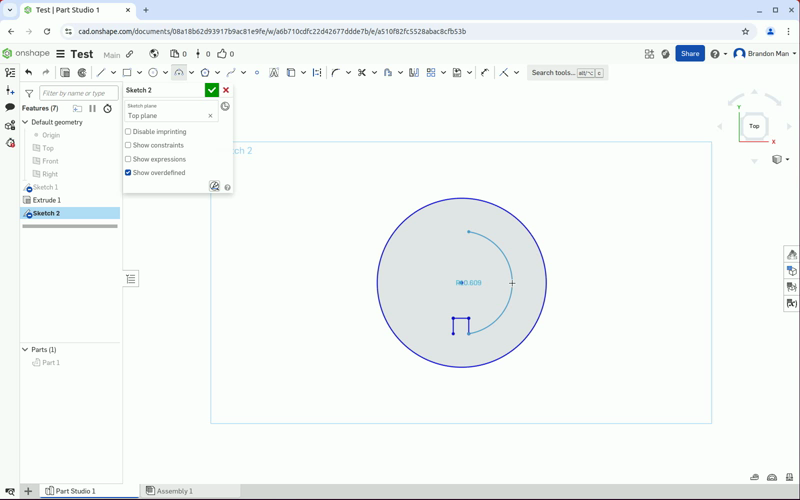
key_up(shift)
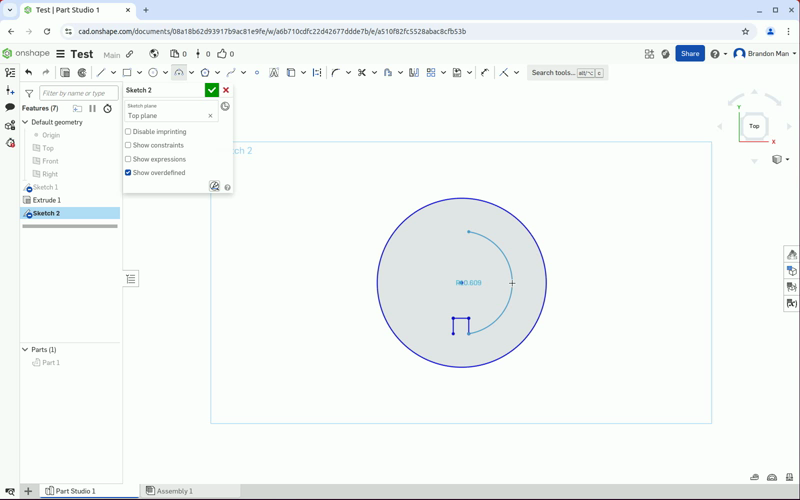
key(esc)
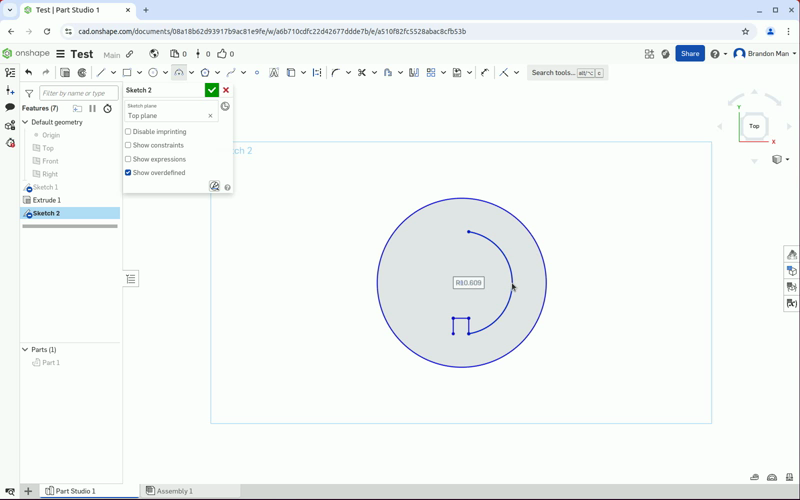
key(l)
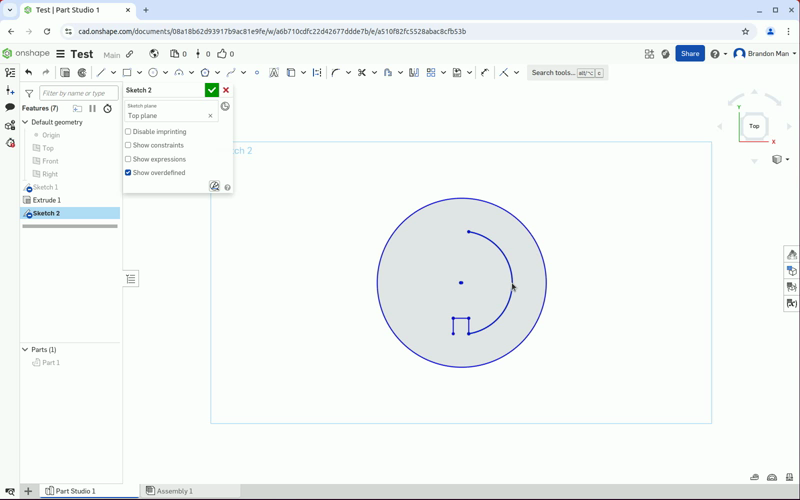
mouse_move(468, 231)
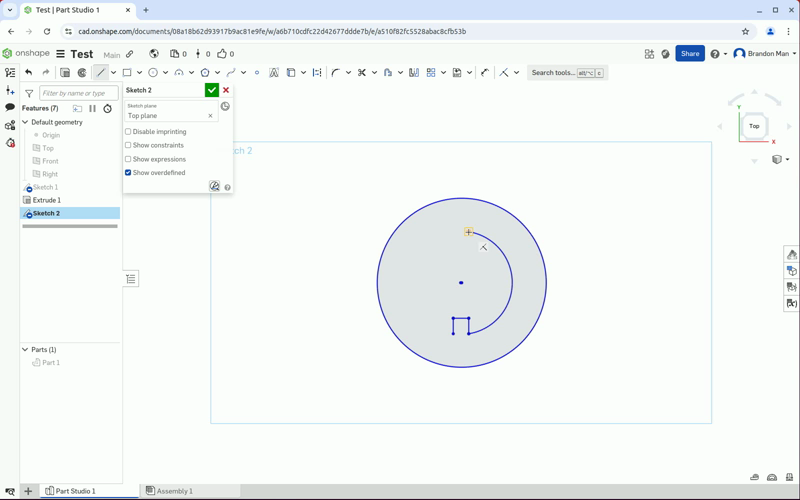
click(468, 231)
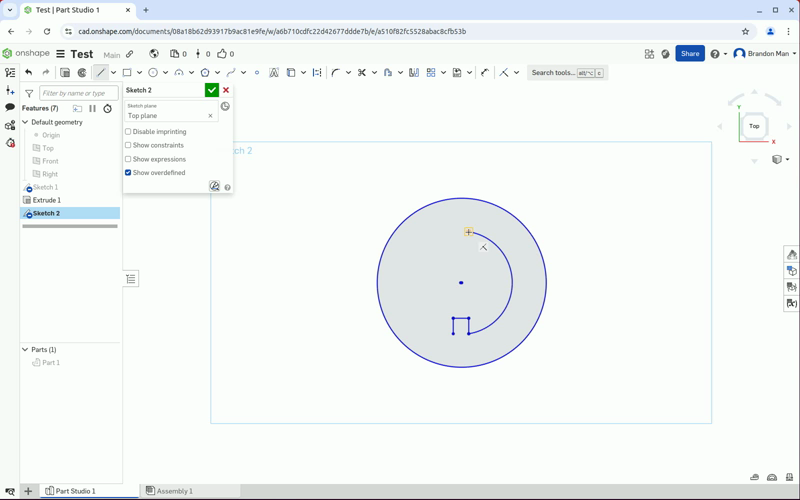
key_down(shift)
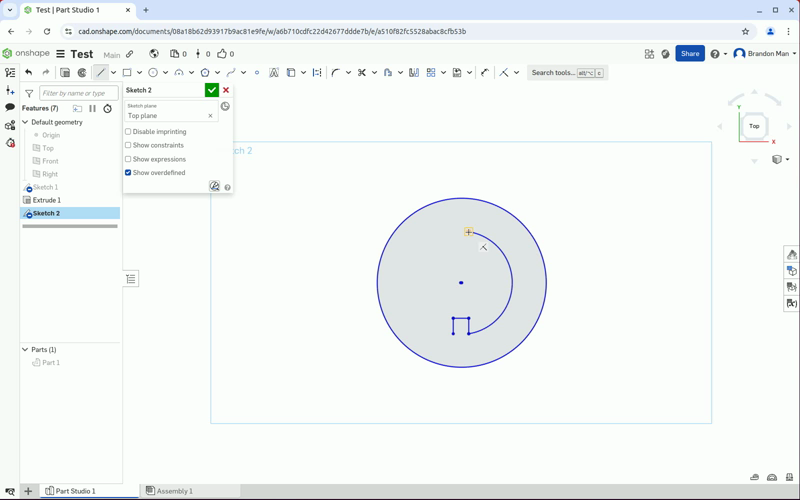
mouse_move(498, 231)
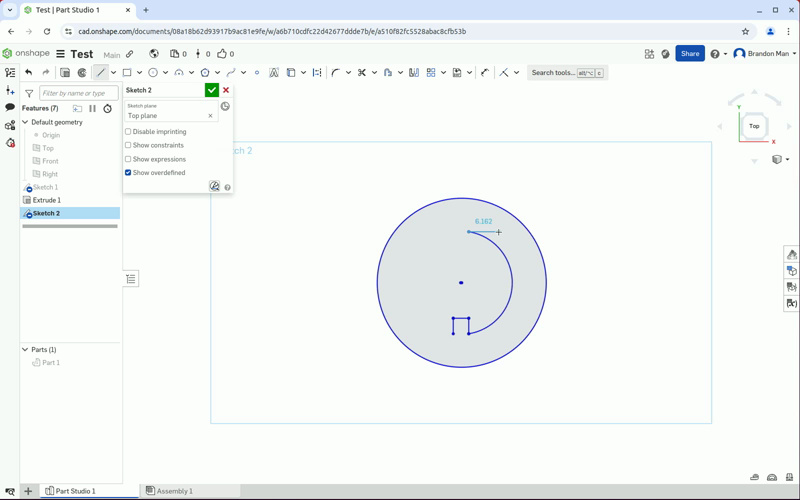
mouse_move(468, 247)
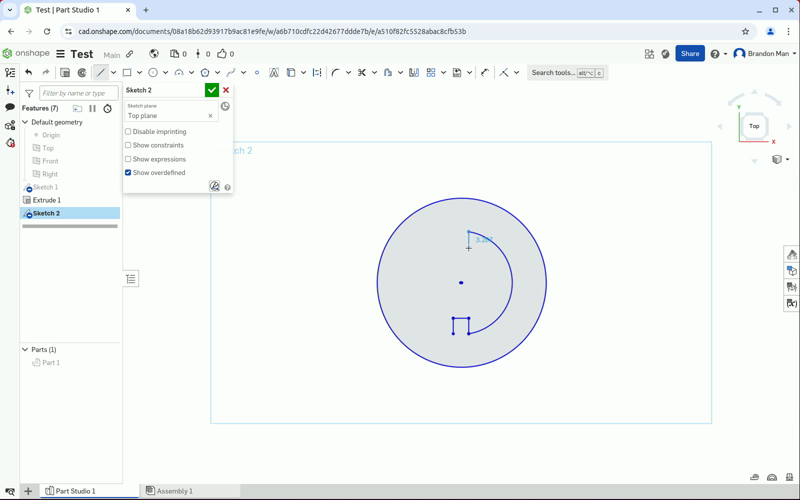
click(468, 247)
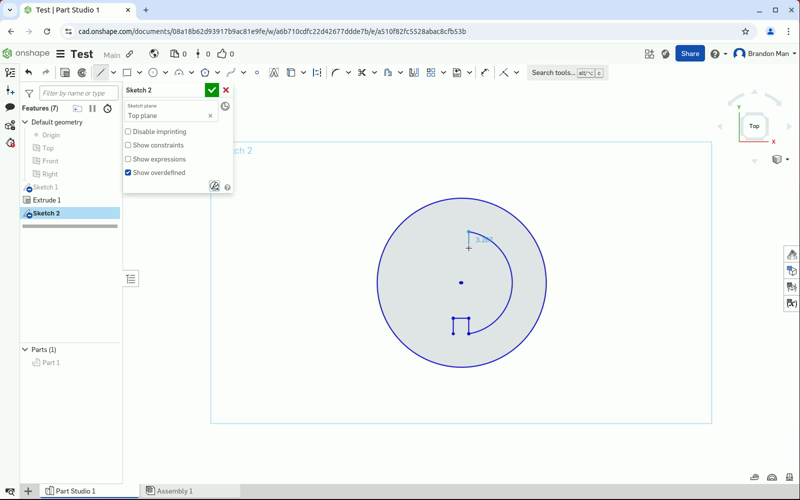
key_up(shift)
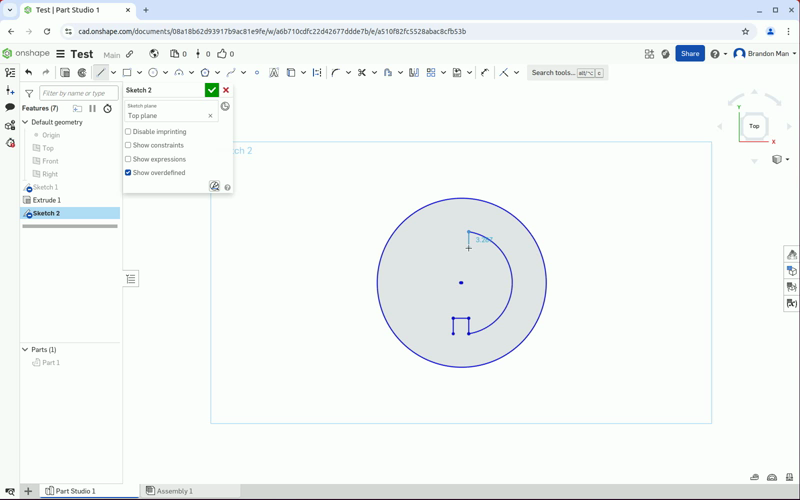
key_down(shift)
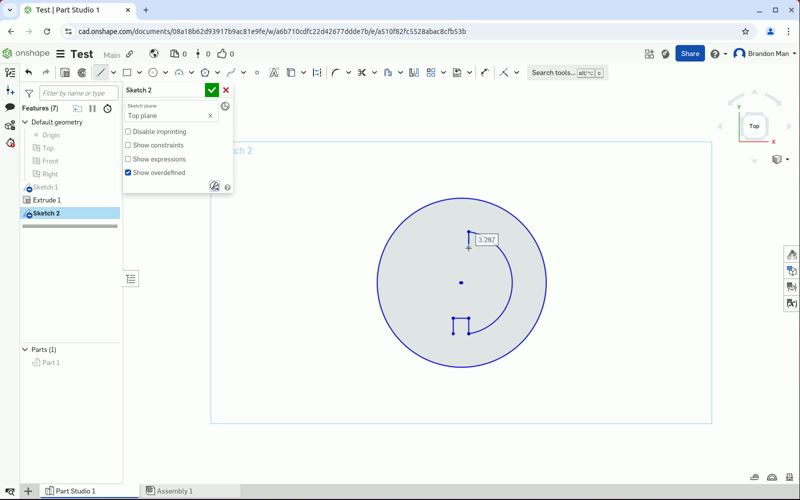
mouse_move(498, 247)
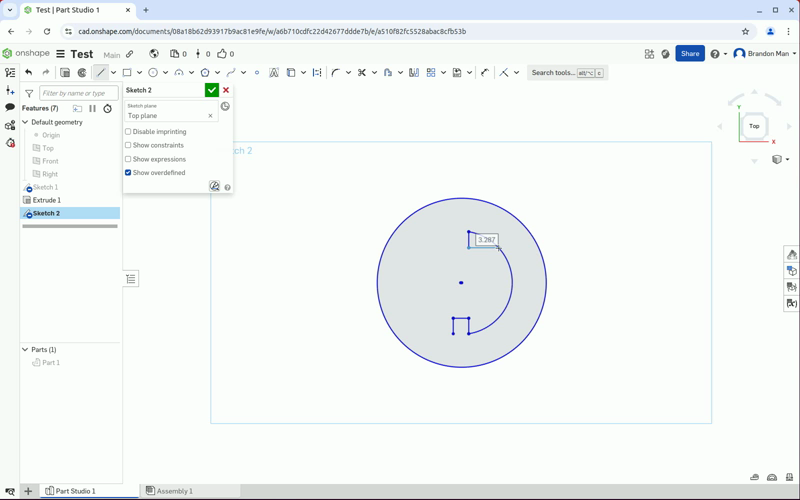
mouse_move(453, 247)
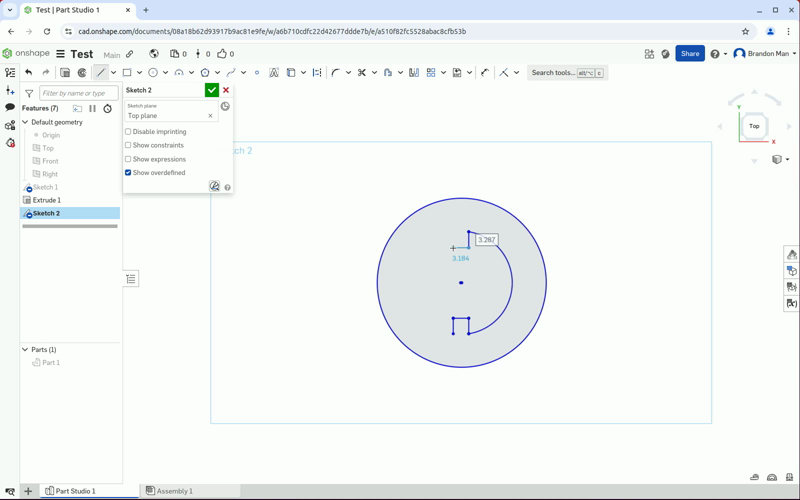
click(453, 247)
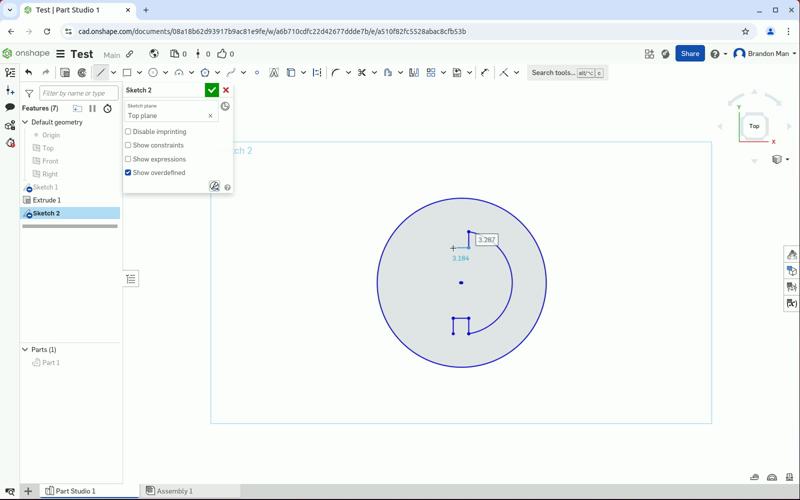
key_up(shift)
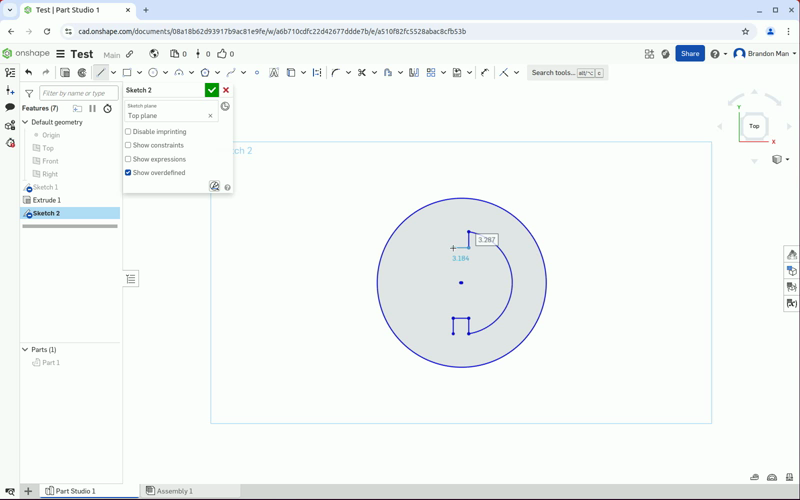
key_down(shift)
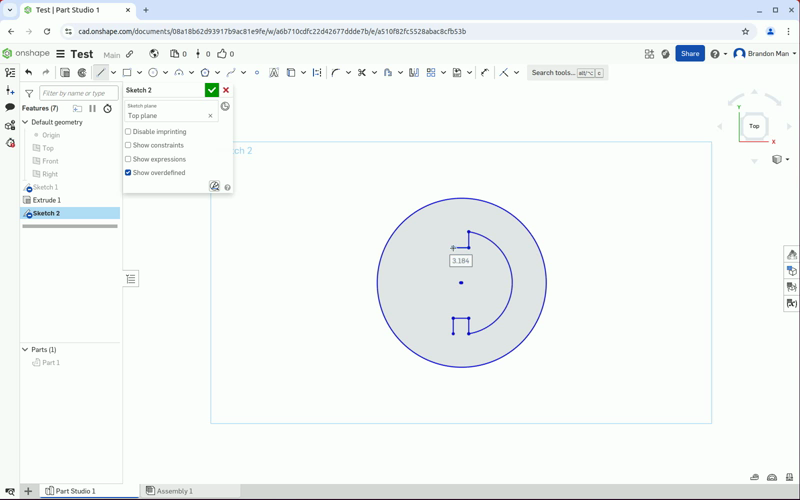
mouse_move(483, 247)
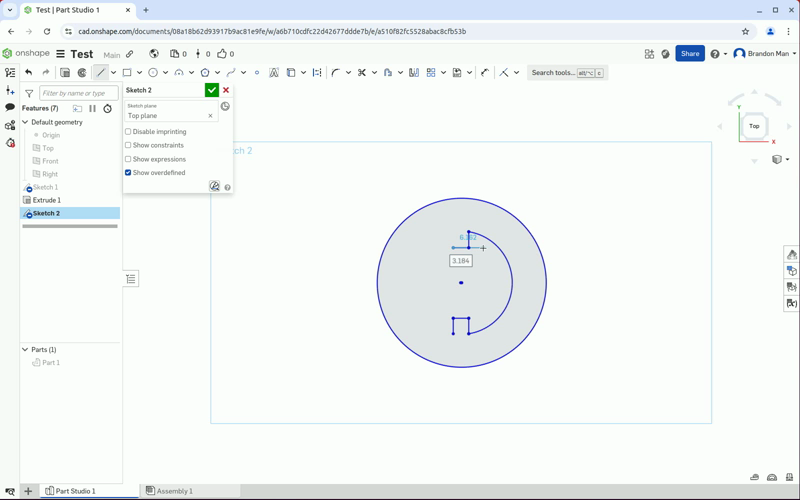
mouse_move(453, 231)
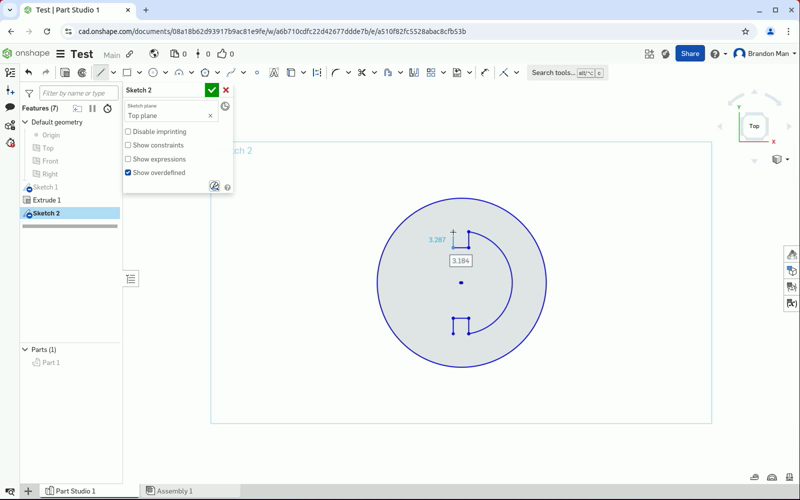
click(453, 231)
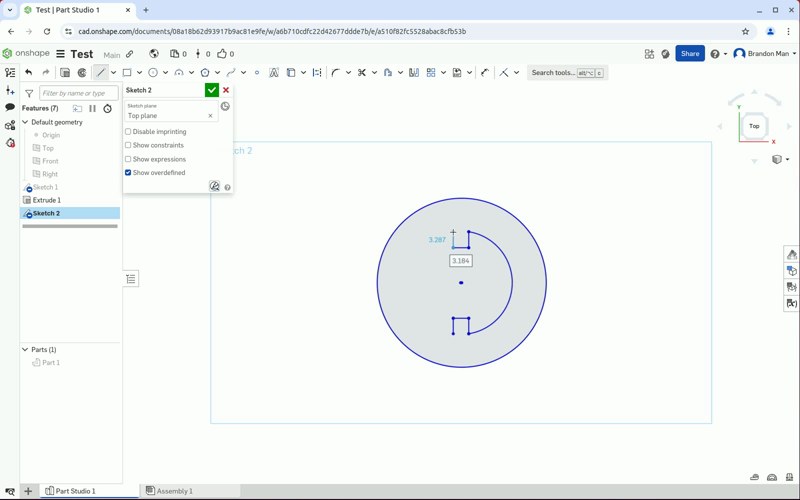
key_up(shift)
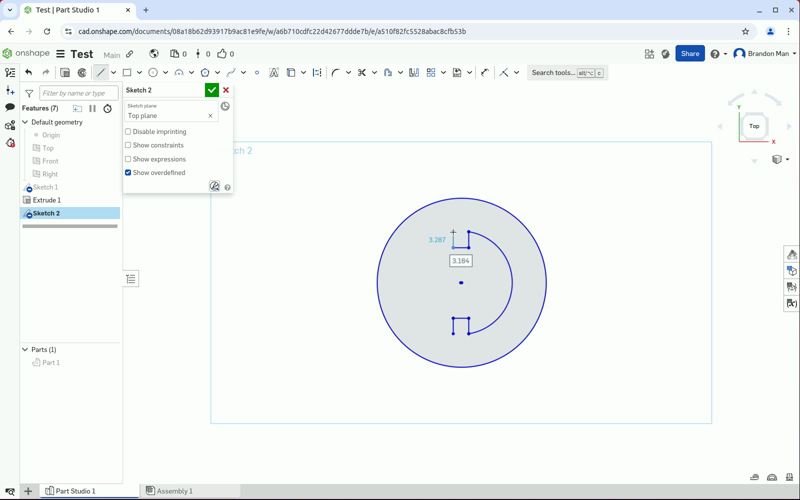
key(esc)
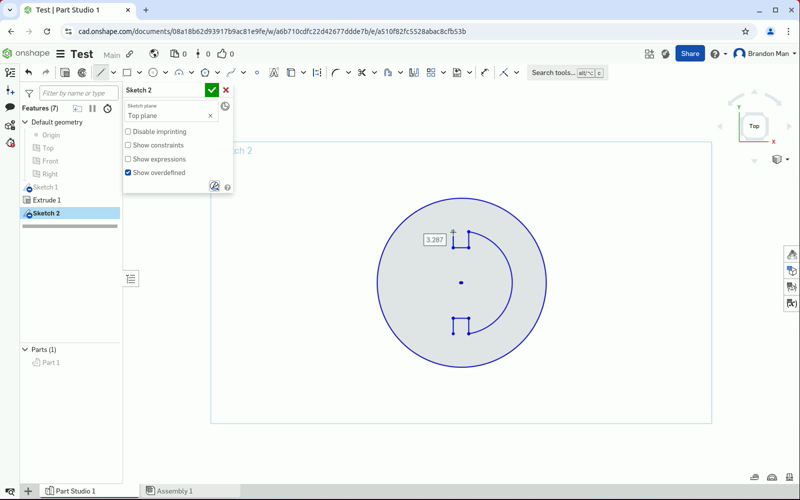
key(a)
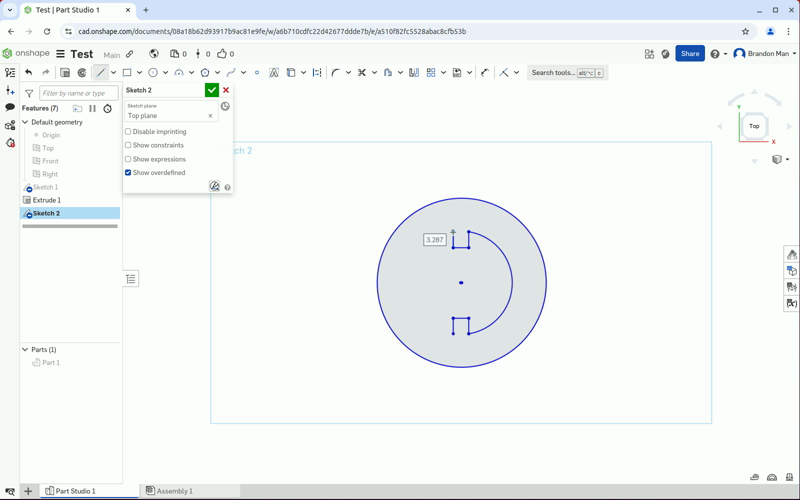
mouse_move(453, 231)
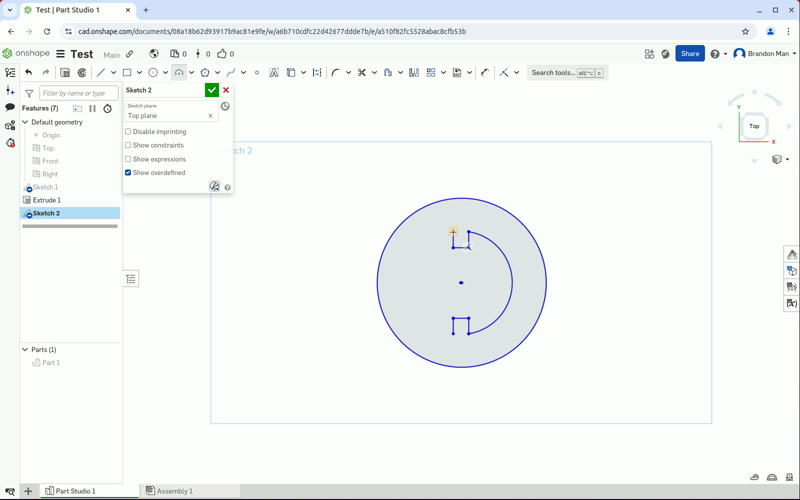
click(453, 231)
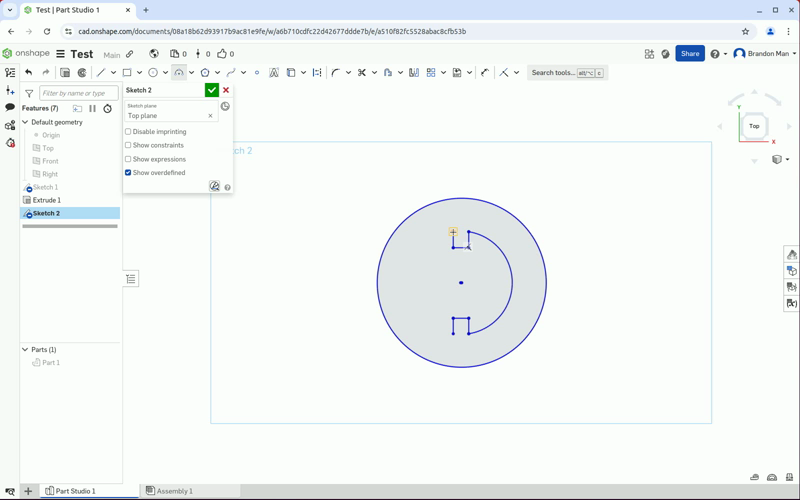
mouse_move(453, 333)
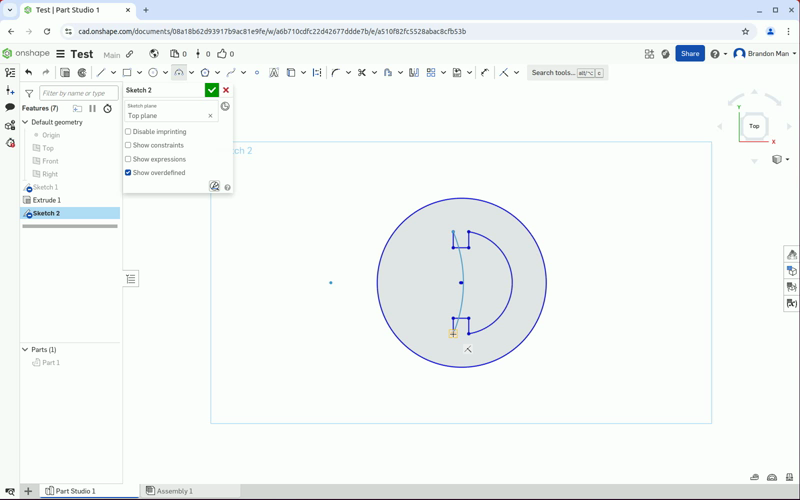
click(453, 333)
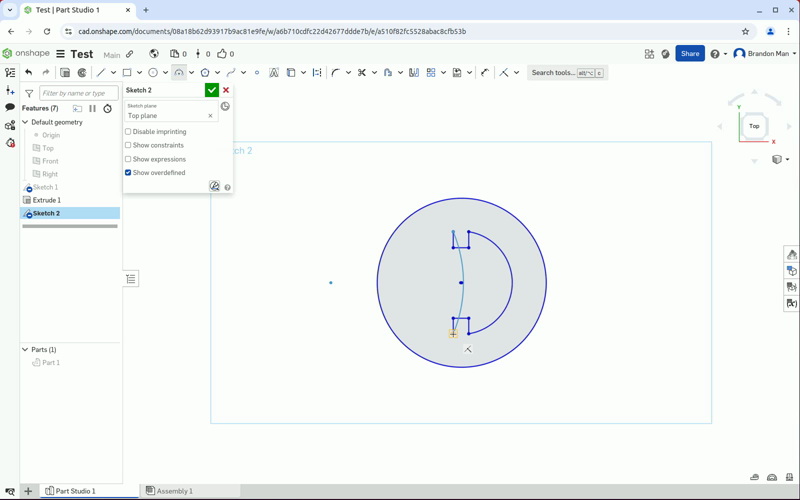
key_down(shift)
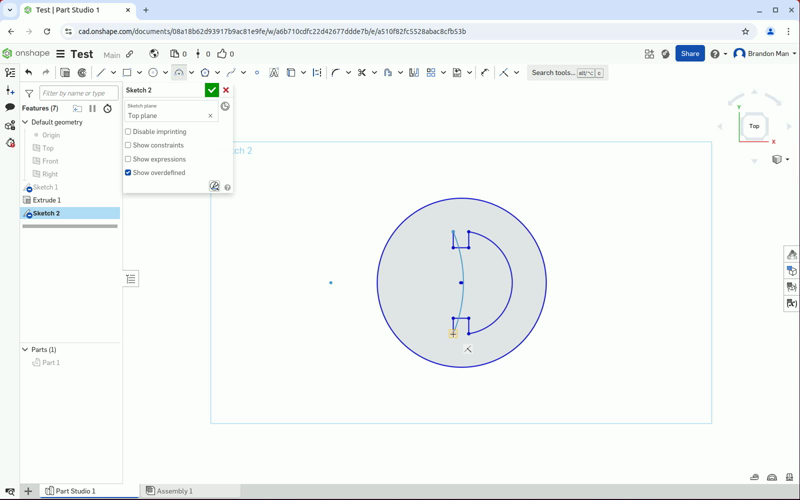
mouse_move(409, 282)
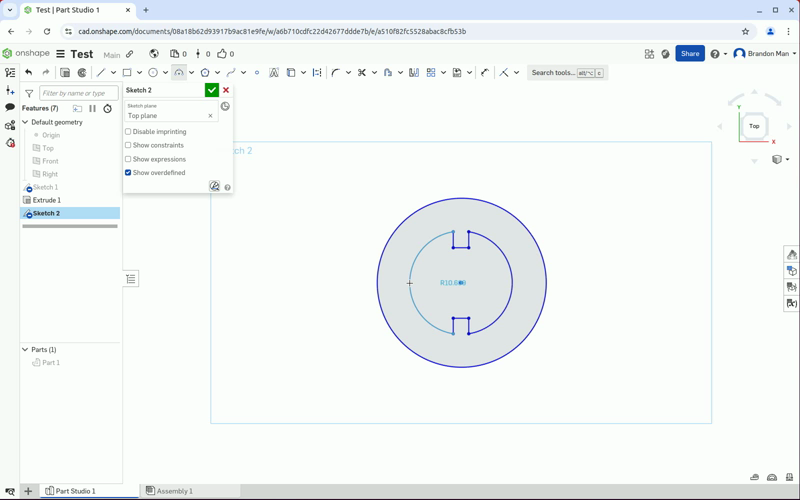
click(409, 282)
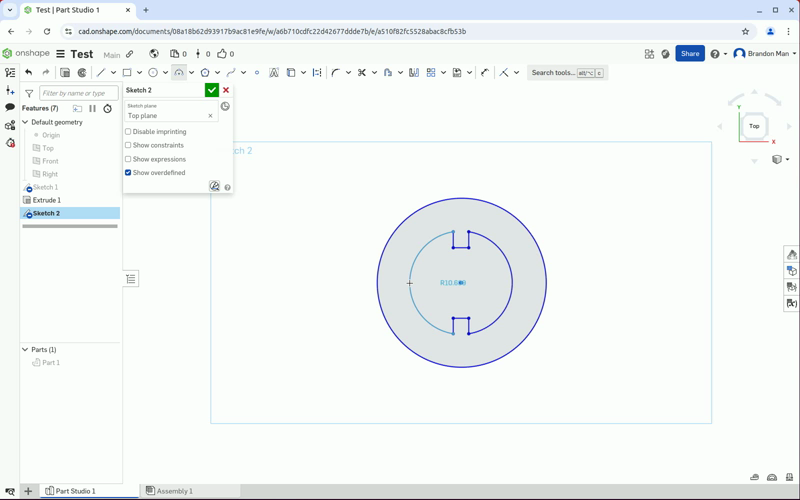
key_up(shift)
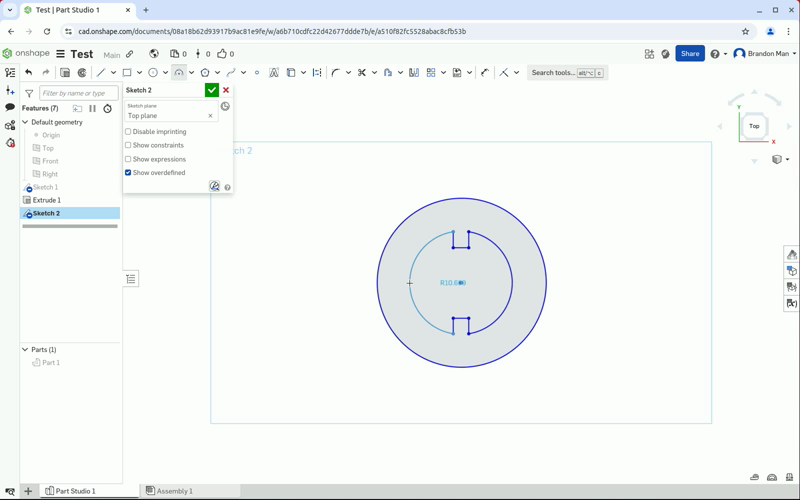
key(esc)
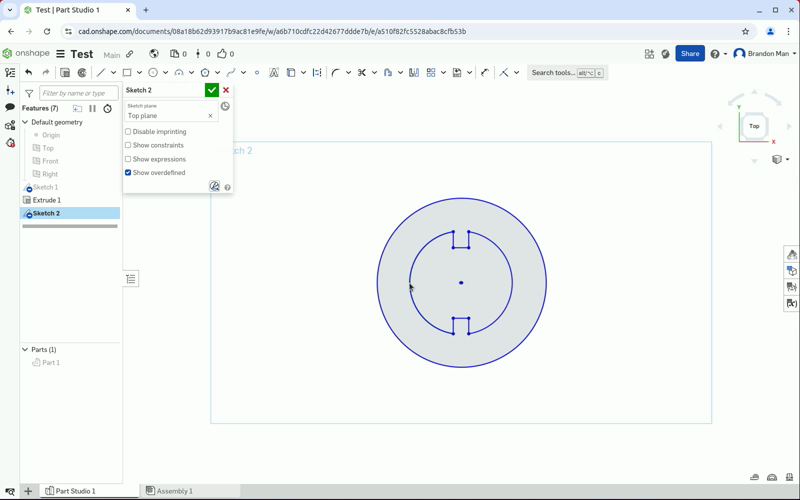
mouse_move(496, 219)
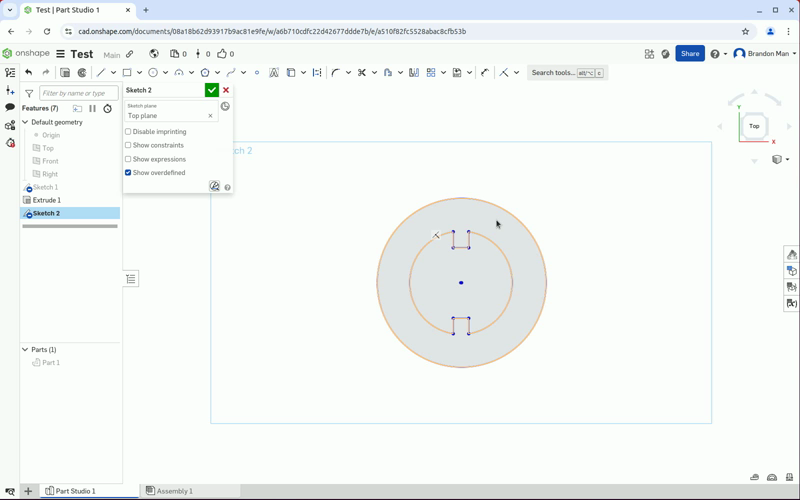
click(496, 219)
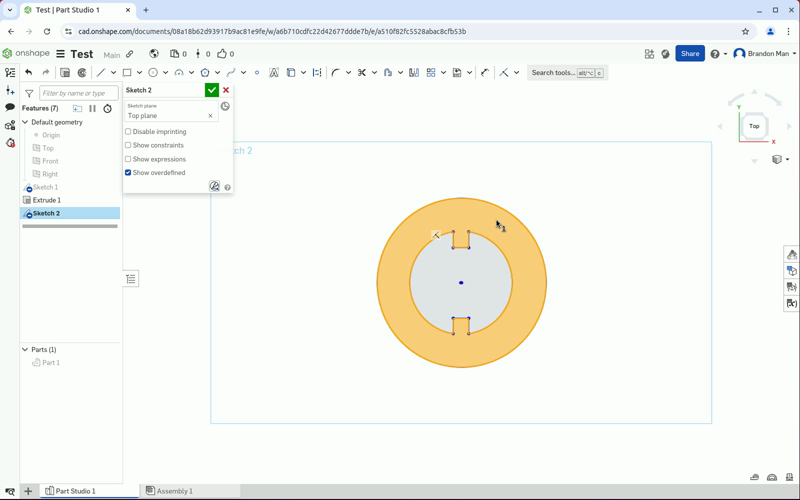
mouse_move(73, 352)
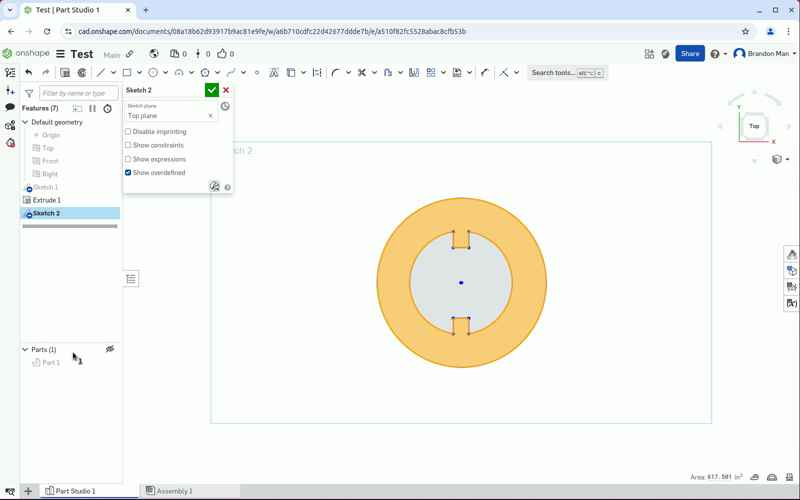
key(shift+y)
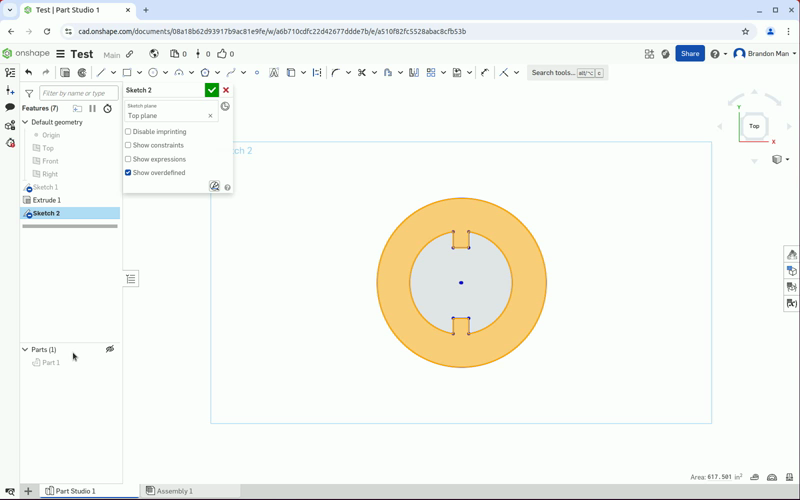
key(shift+e)
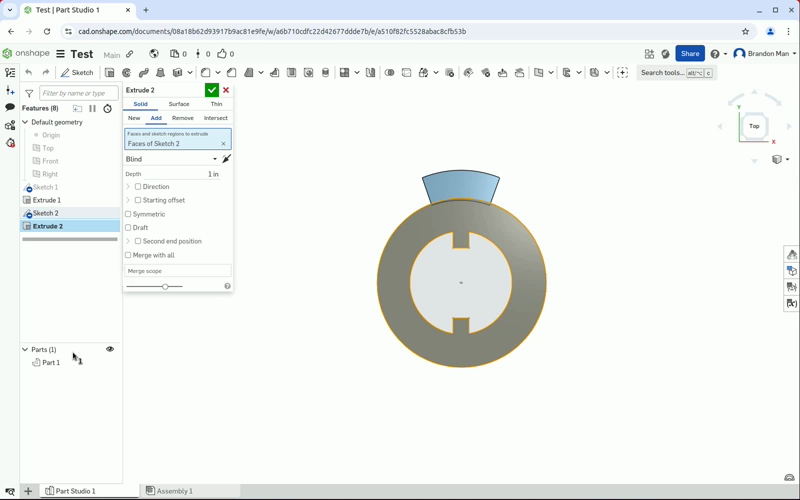
mouse_move(143, 106)
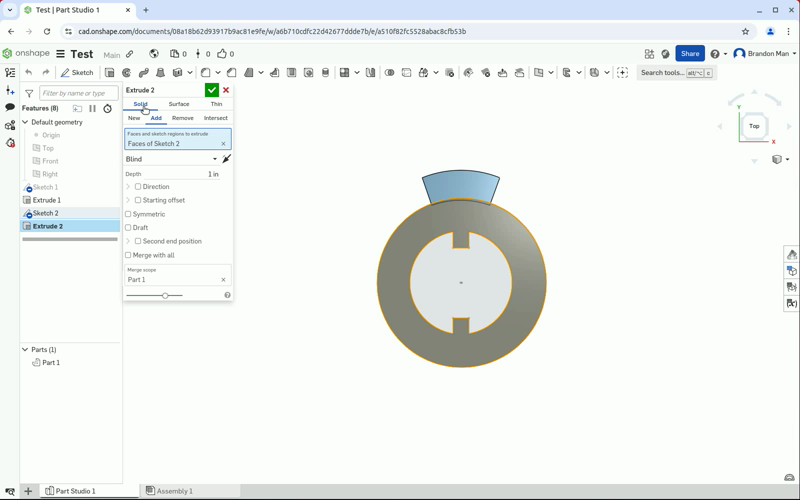
click(143, 106)
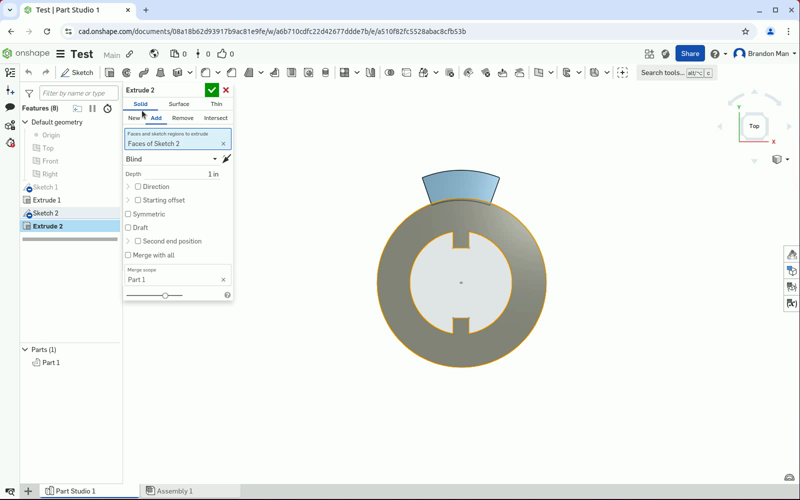
mouse_move(137, 120)
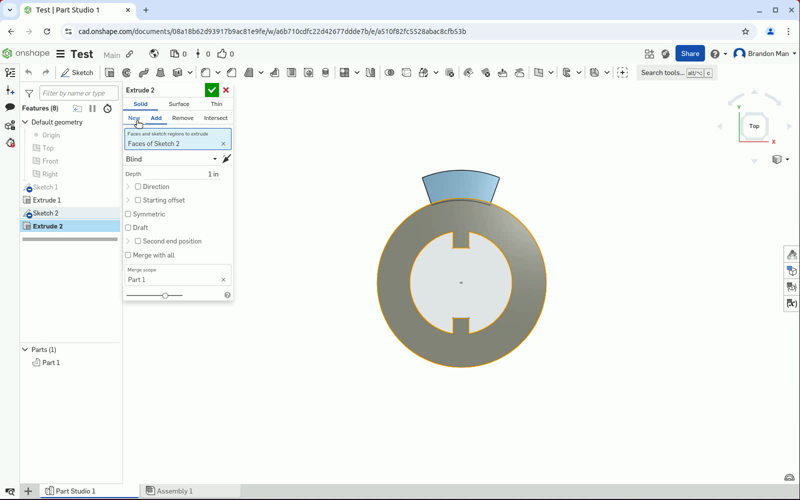
click(137, 120)
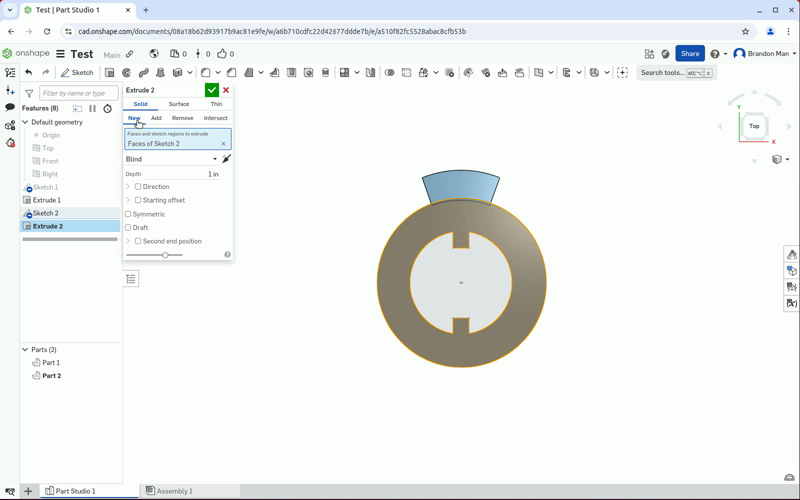
key(tab, 4)
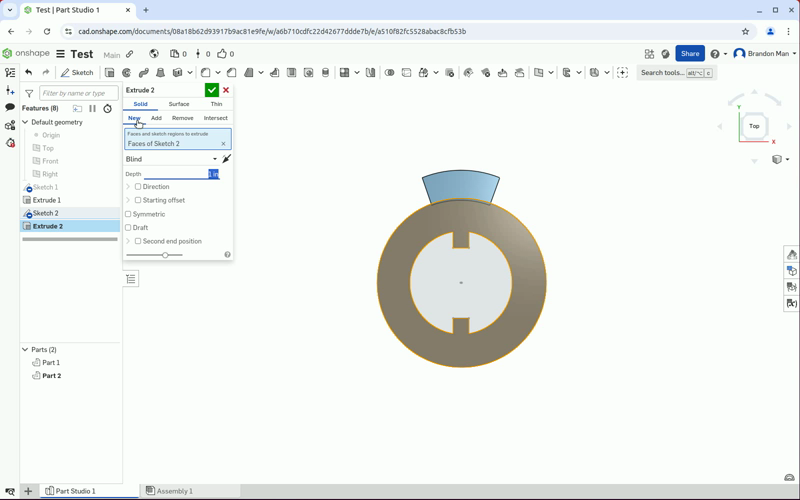
text(2.648)
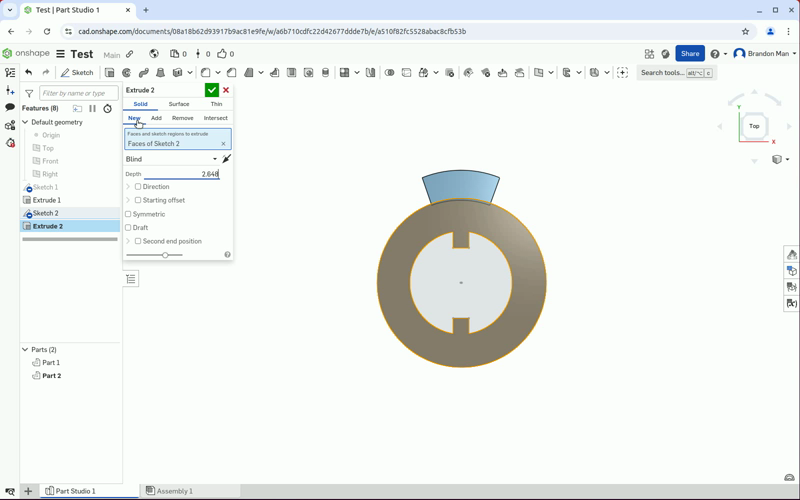
key(enter)
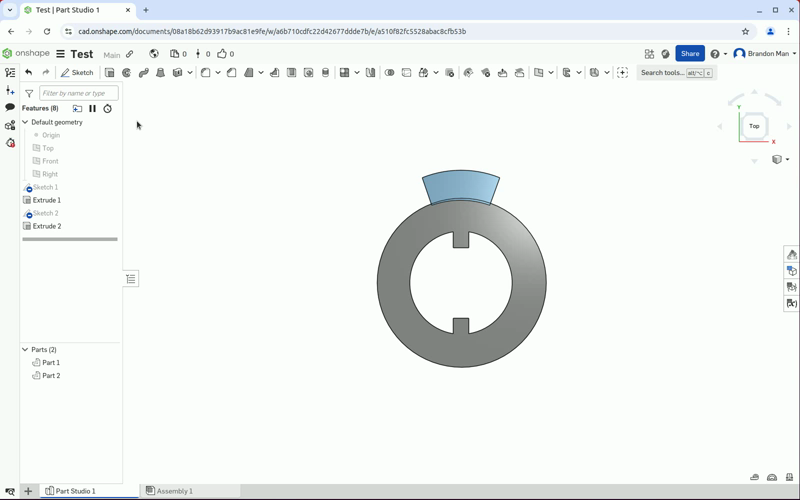
key(shift+h)
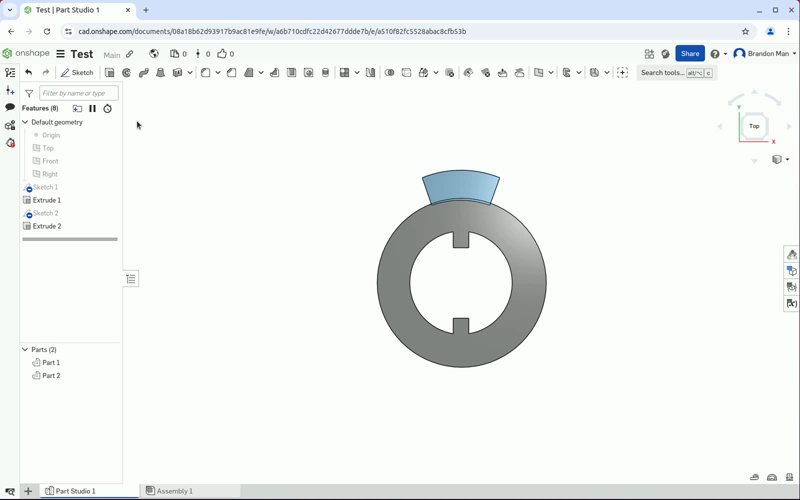
key(shift+h)
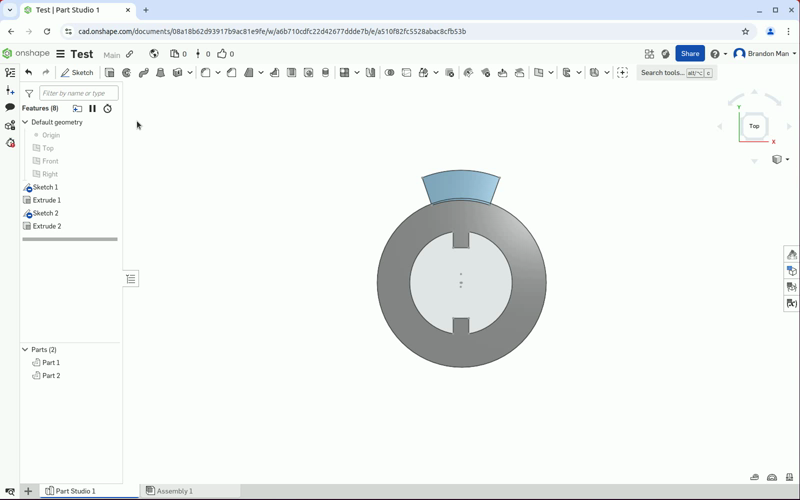
key(shift+7)
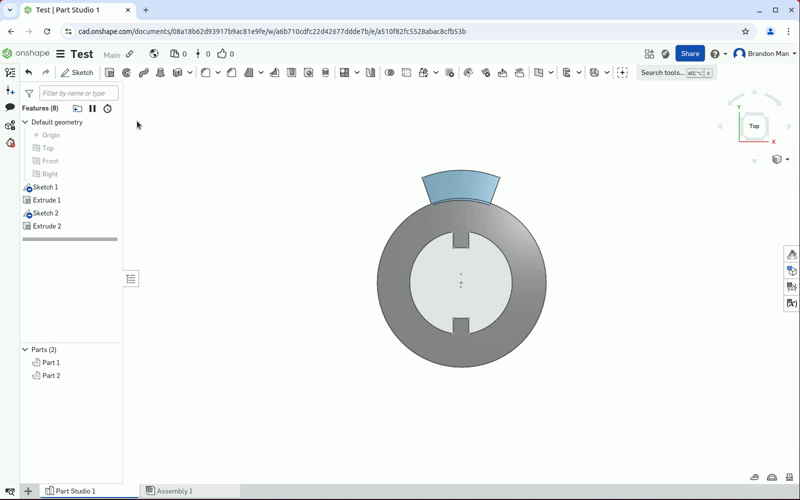
key(up, 3)
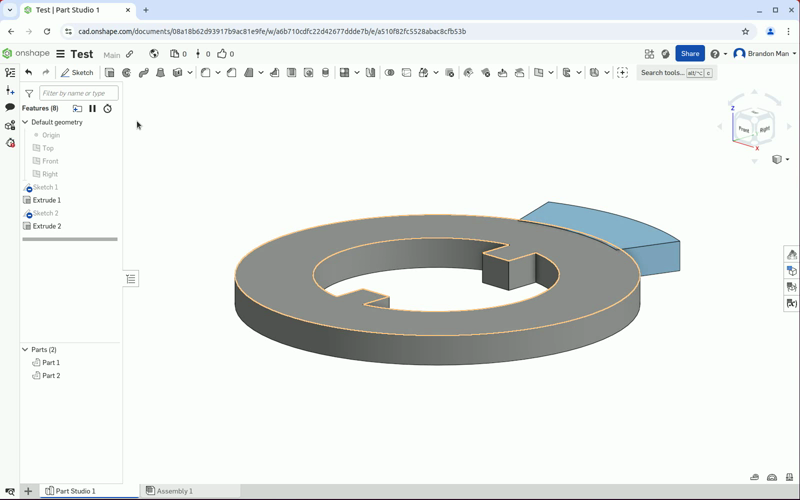
key(left, 3)
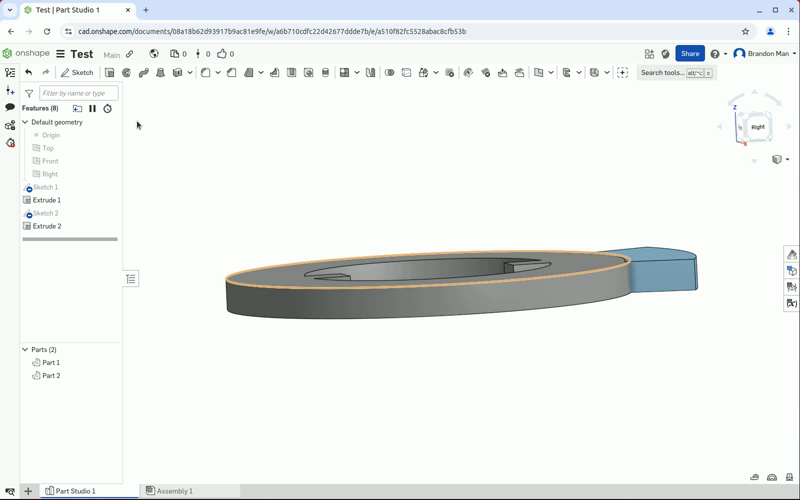
key(right, 3)
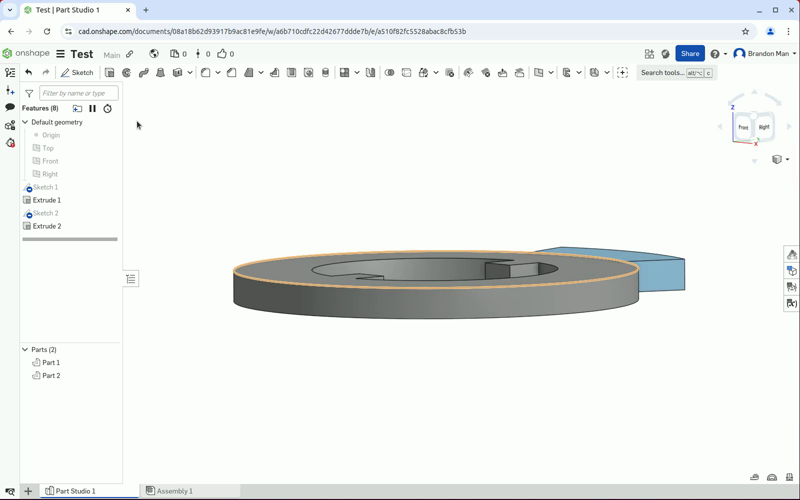
key(down, 3)
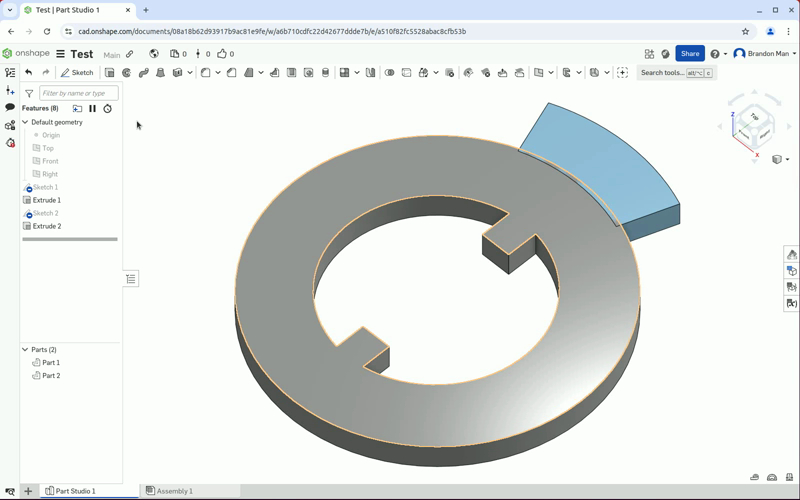
mouse_move(73, 189)
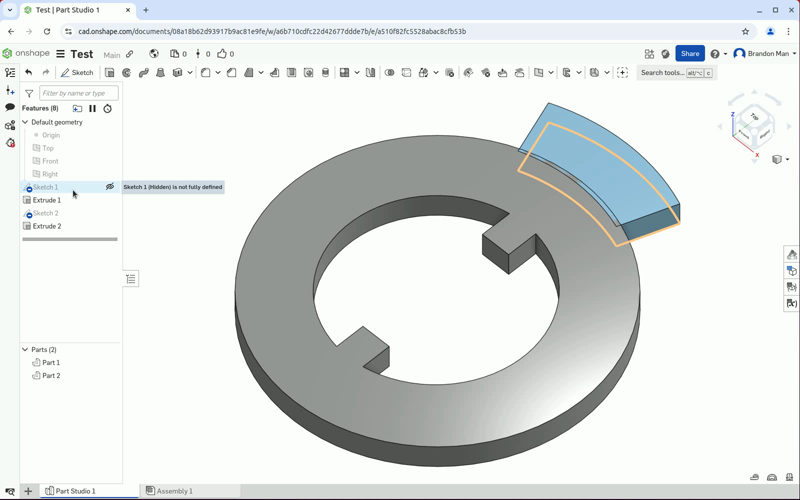
click(73, 189)